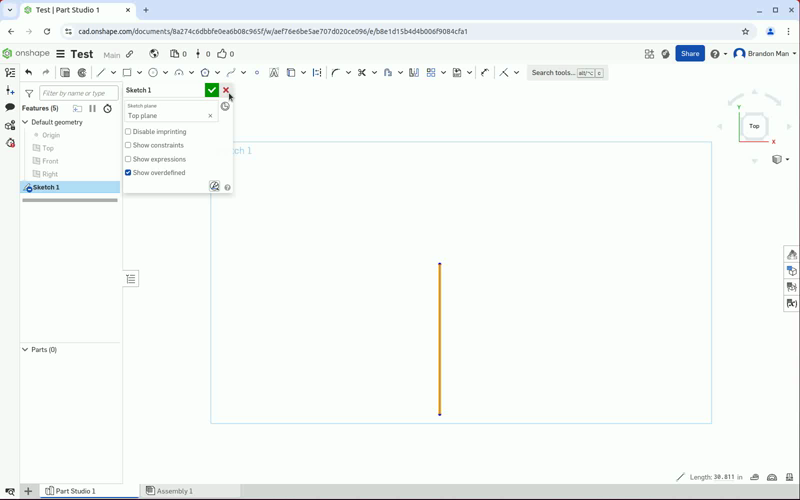
key(shift+h)
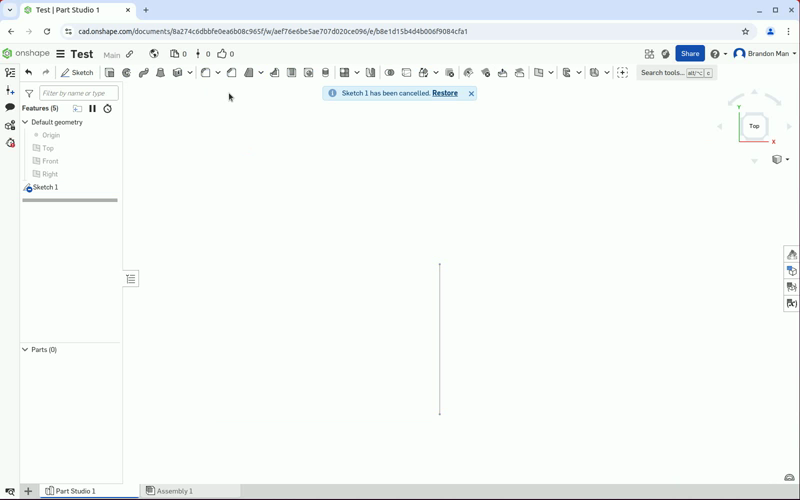
key(shift+s)
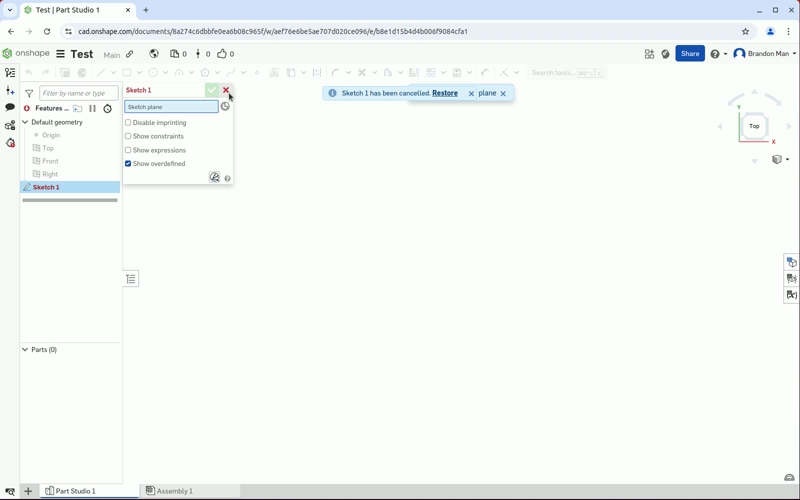
mouse_move(73, 150)
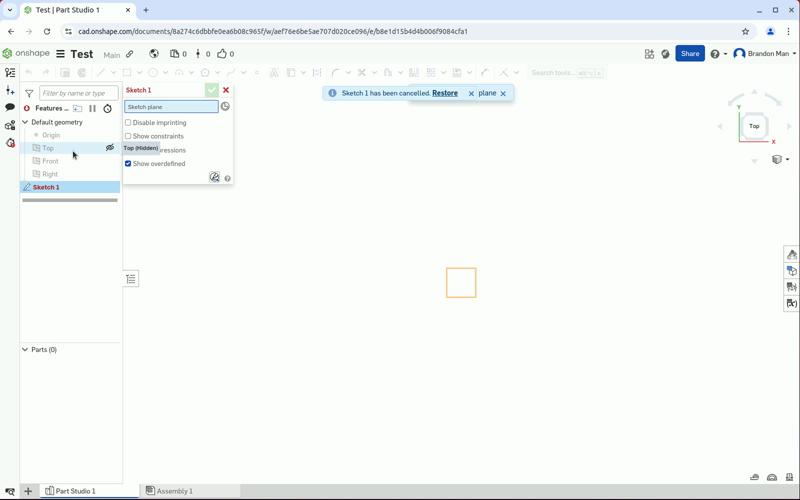
click(73, 150)
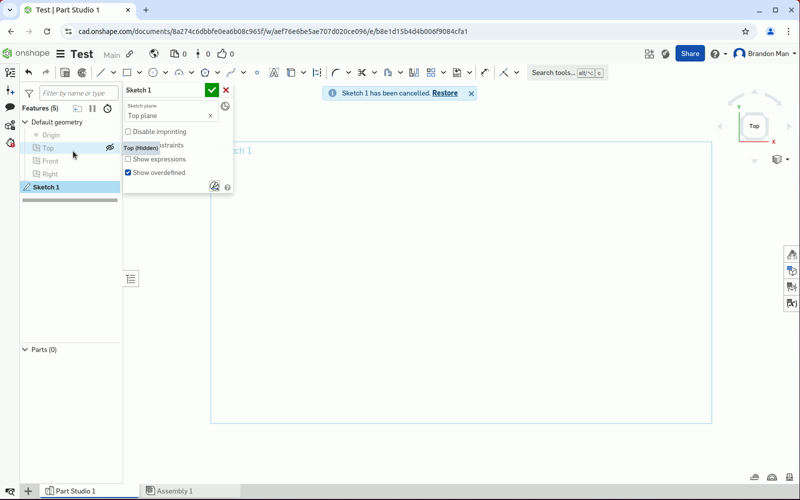
mouse_move(73, 352)
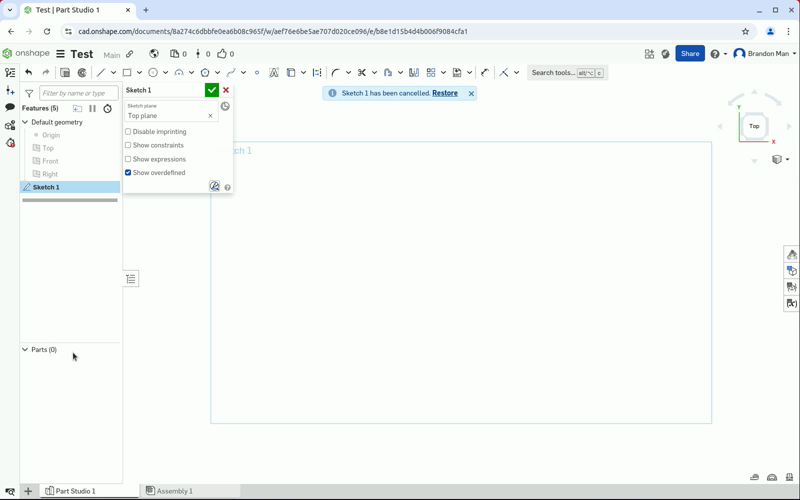
key(y)
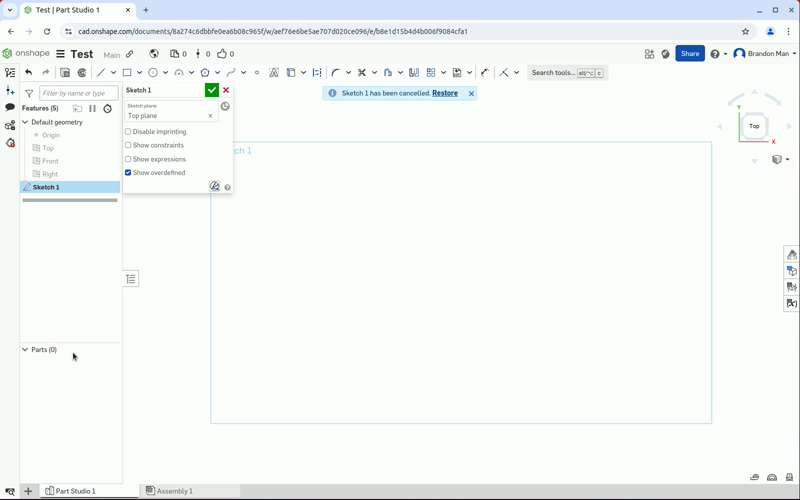
key(l)
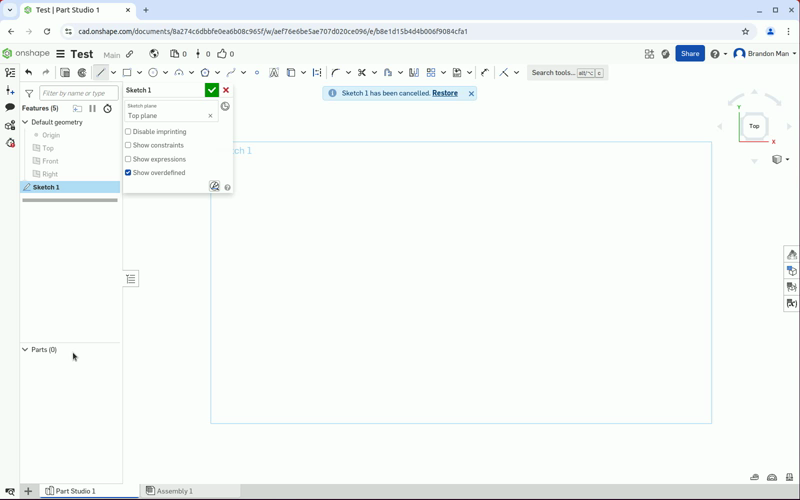
key_down(shift)
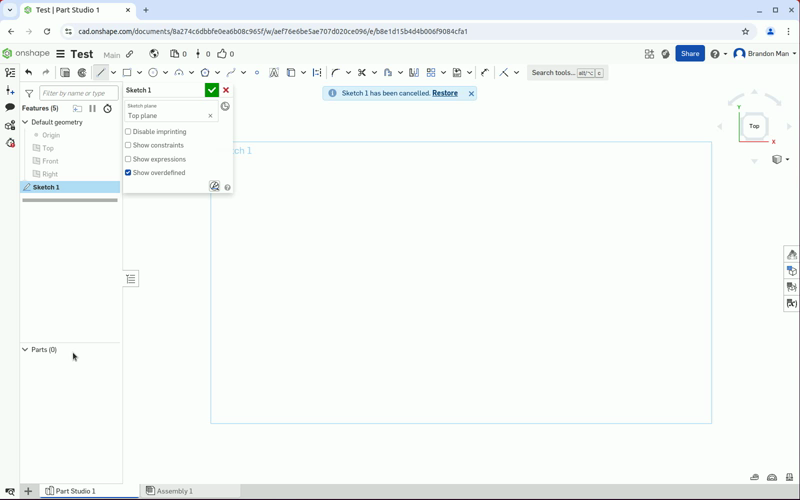
mouse_move(413, 325)
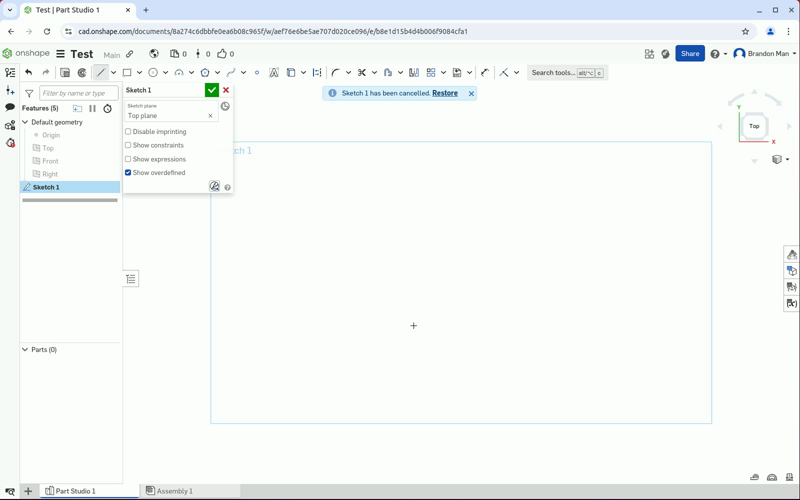
click(413, 325)
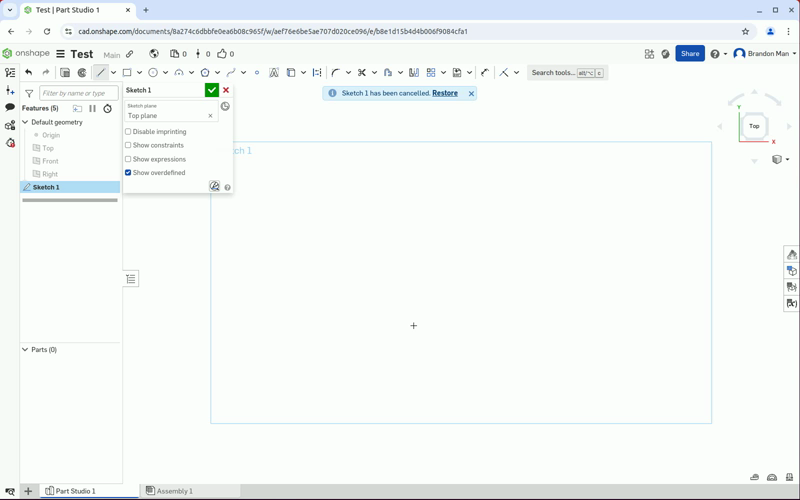
key_up(shift)
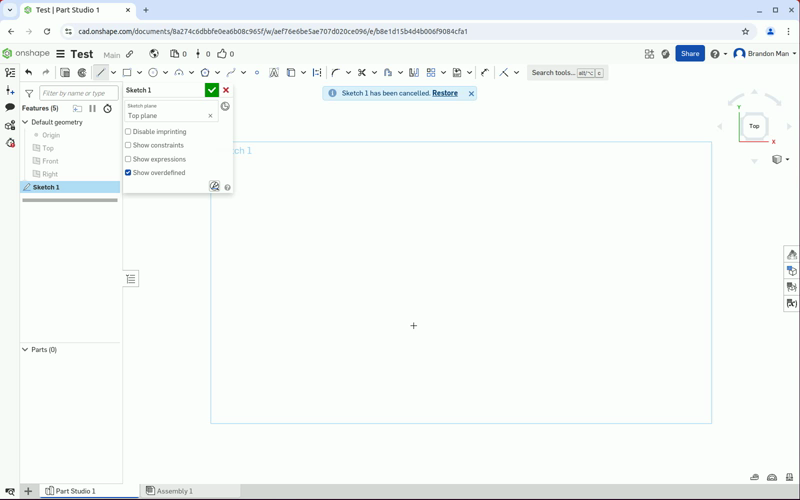
key_down(shift)
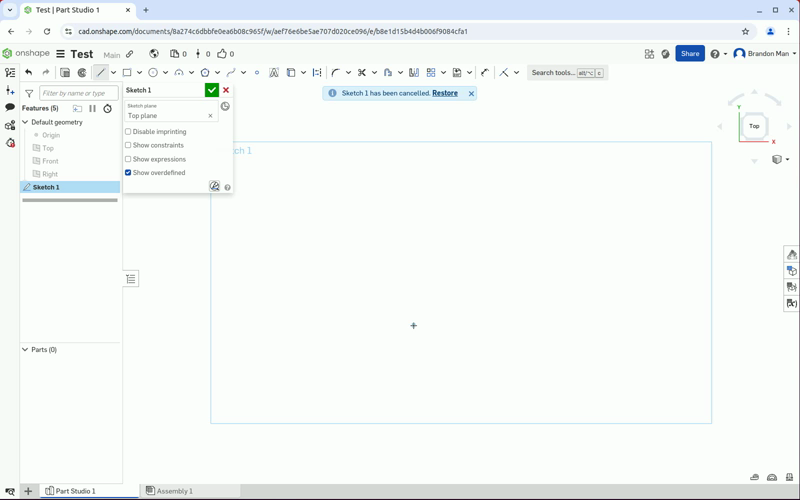
mouse_move(507, 325)
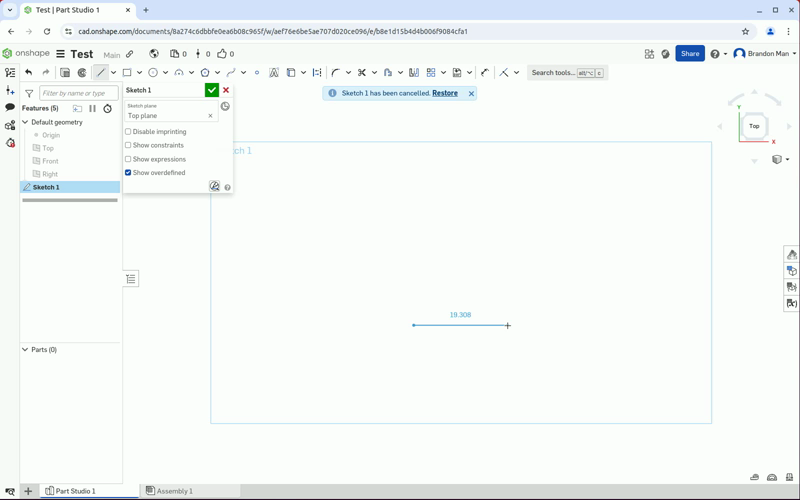
click(507, 325)
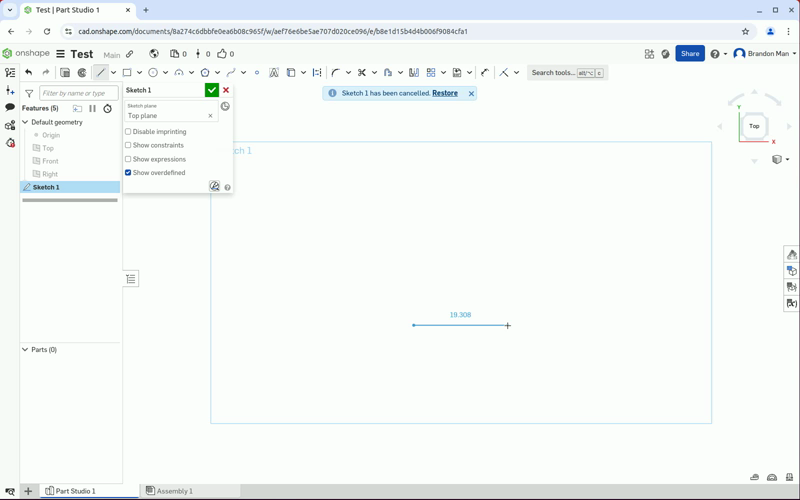
key_up(shift)
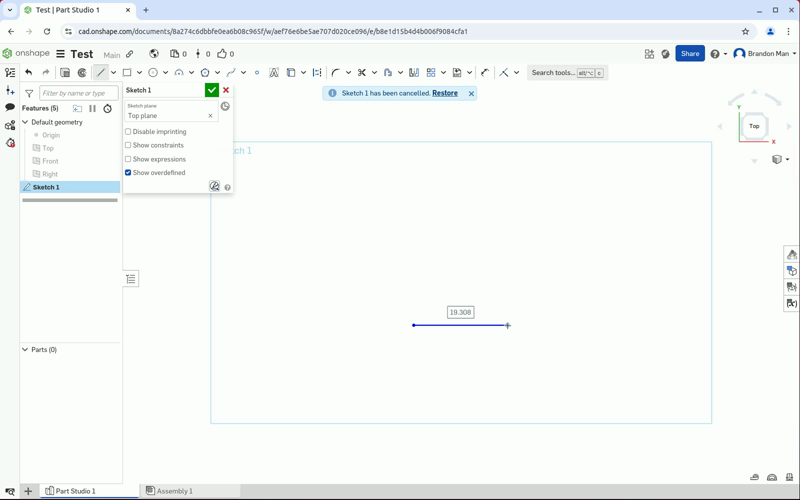
key_down(shift)
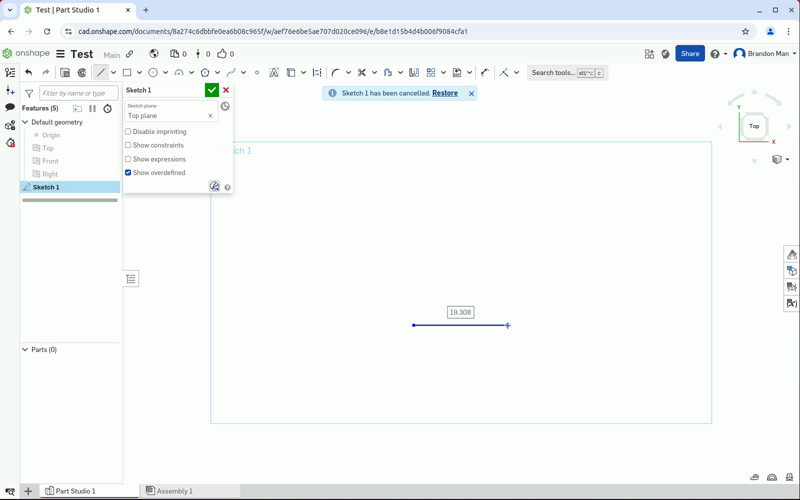
mouse_move(507, 239)
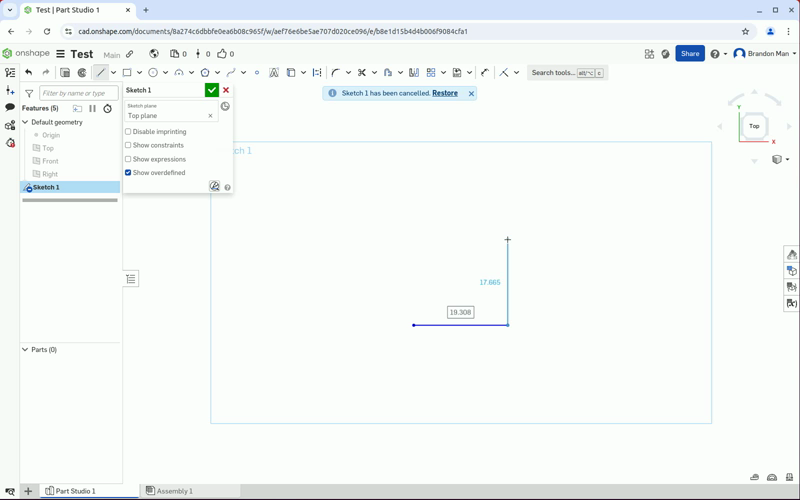
click(507, 239)
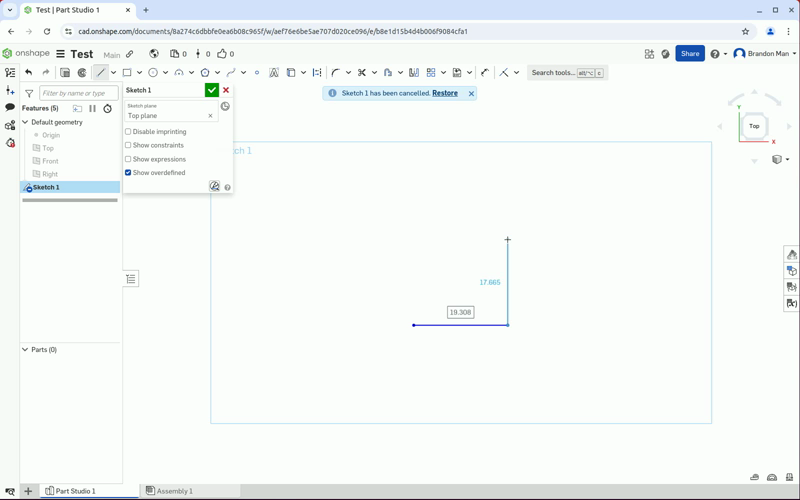
key_up(shift)
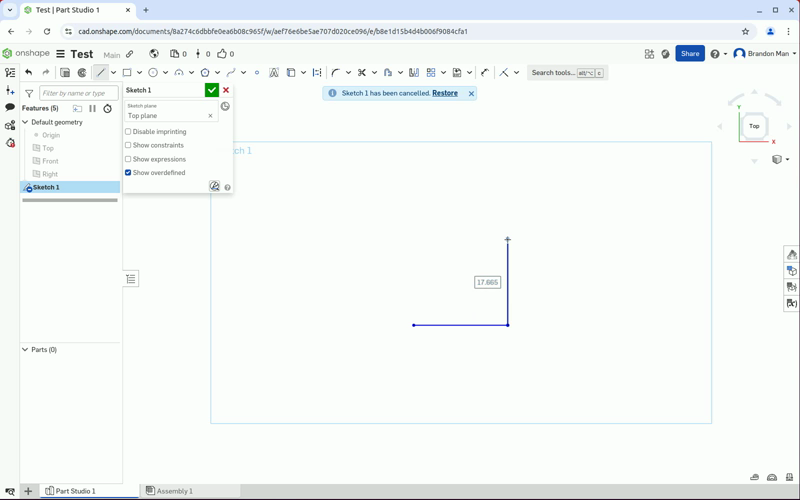
key_down(shift)
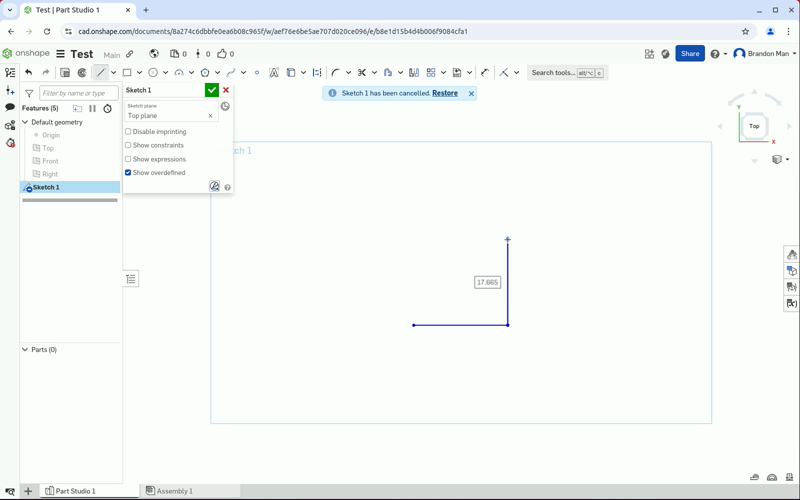
mouse_move(413, 239)
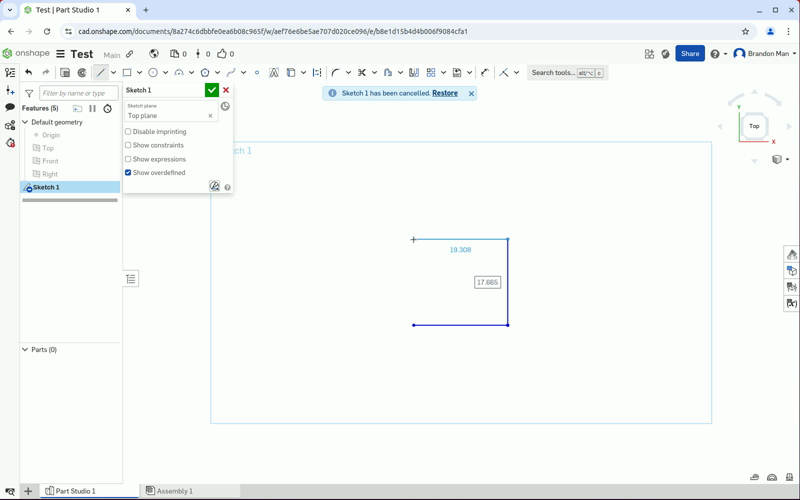
click(413, 239)
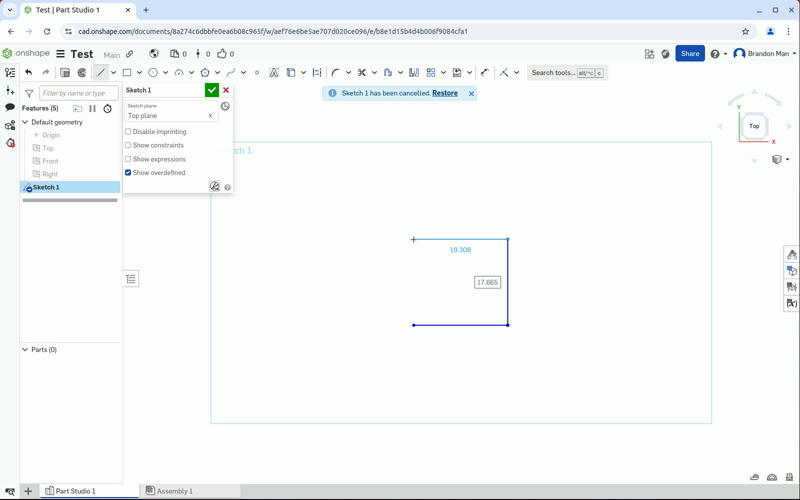
key_up(shift)
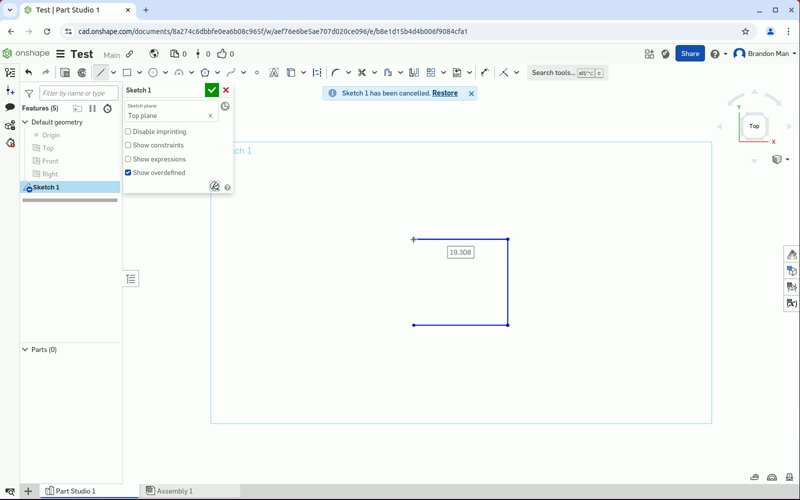
key_down(shift)
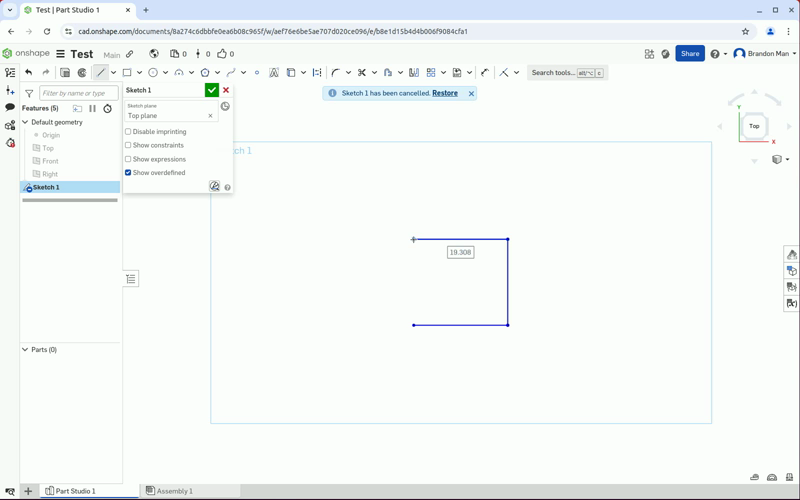
mouse_move(413, 325)
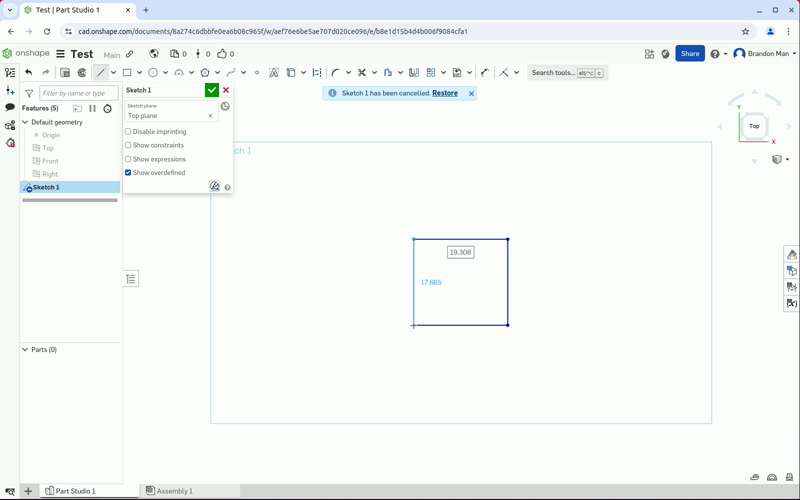
key_up(shift)
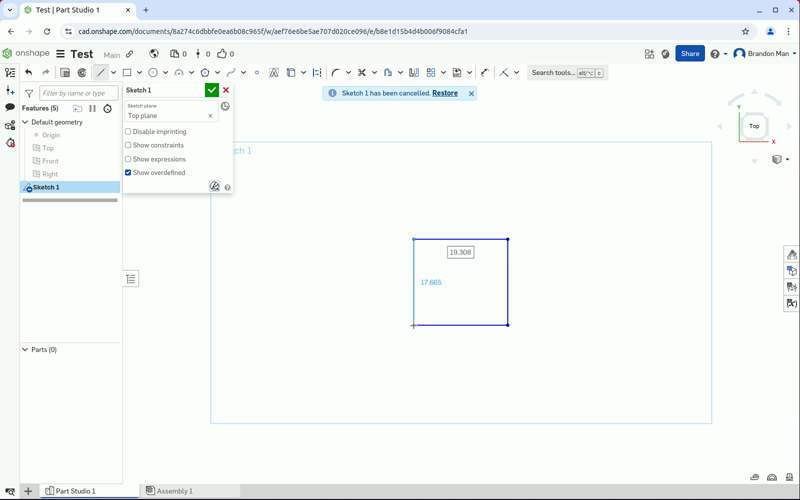
click(413, 325)
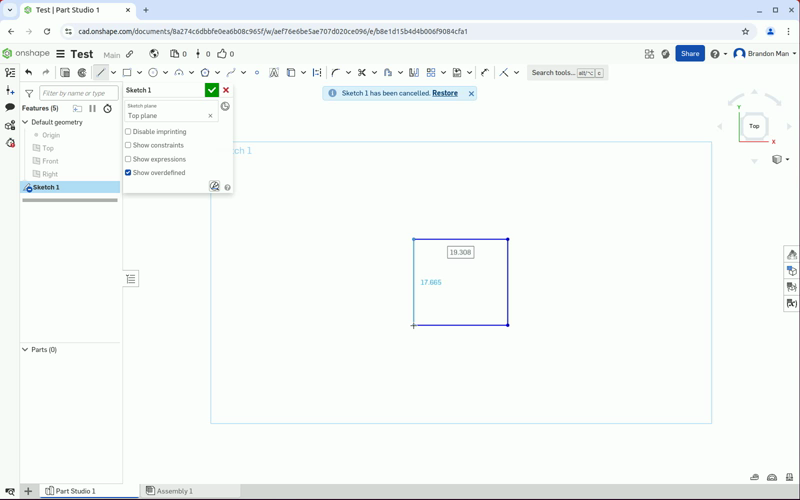
key(esc)
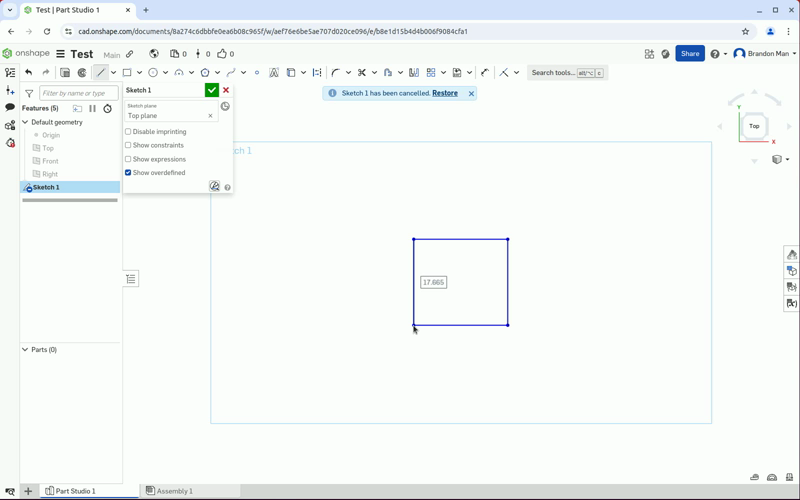
mouse_move(483, 302)
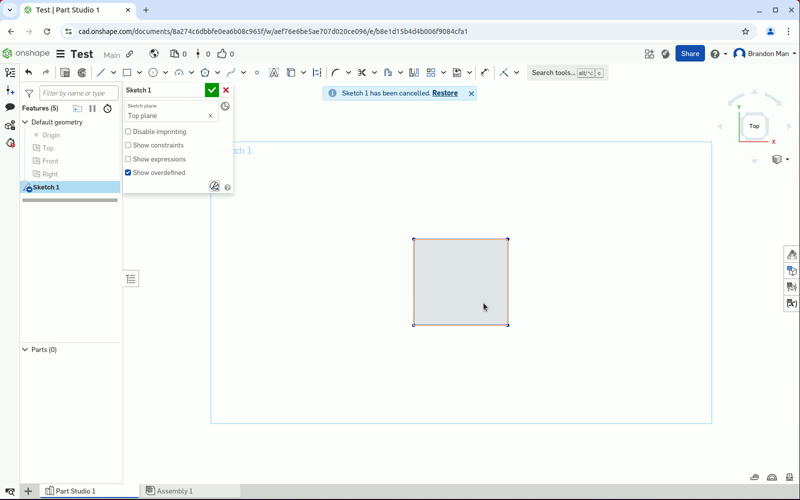
click(483, 302)
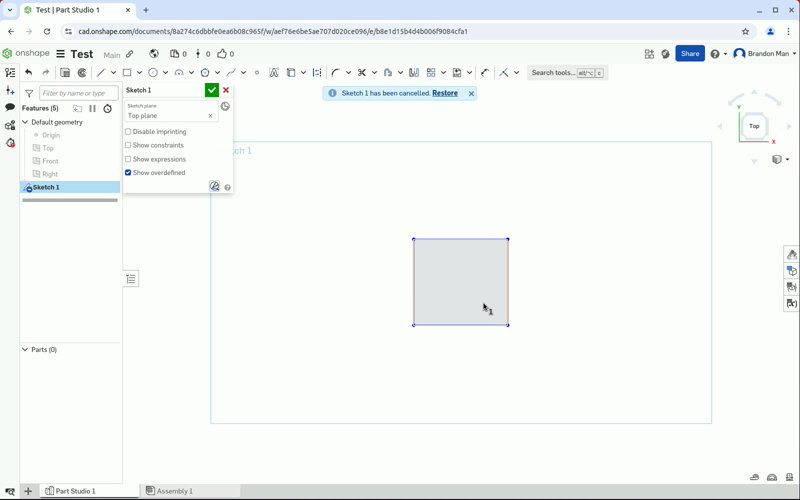
mouse_move(73, 352)
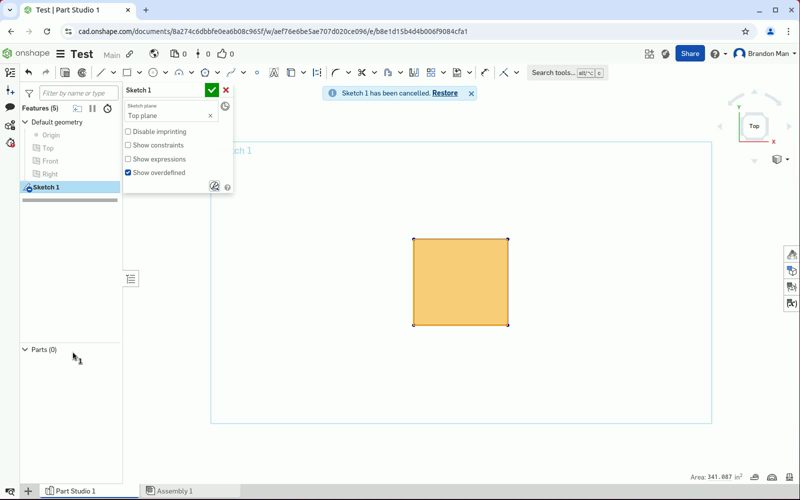
key(shift+y)
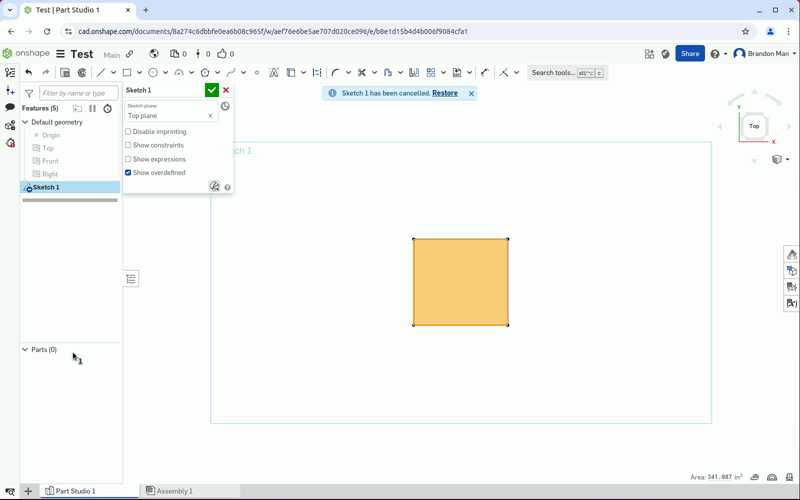
key(shift+e)
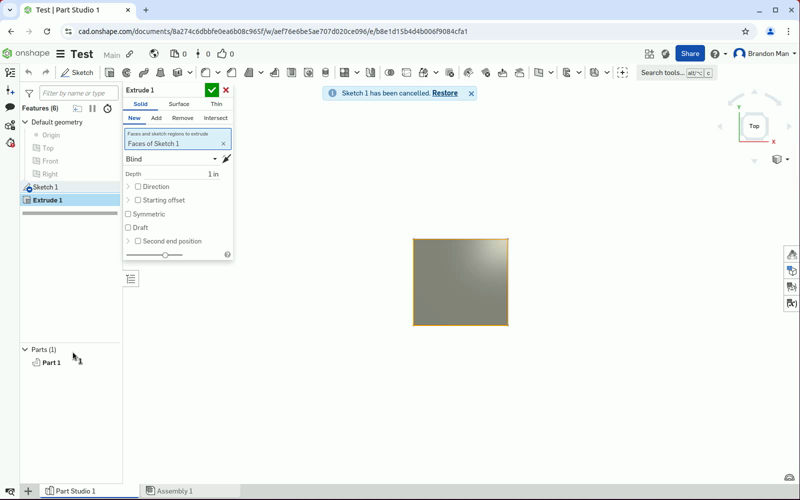
mouse_move(143, 106)
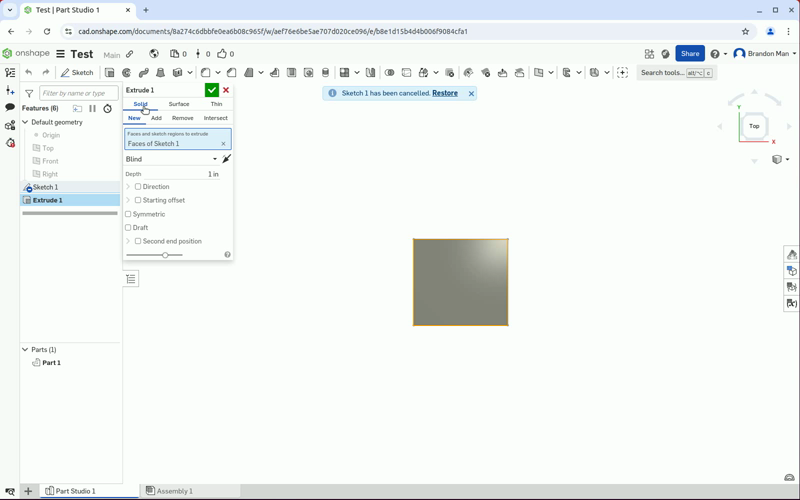
click(143, 106)
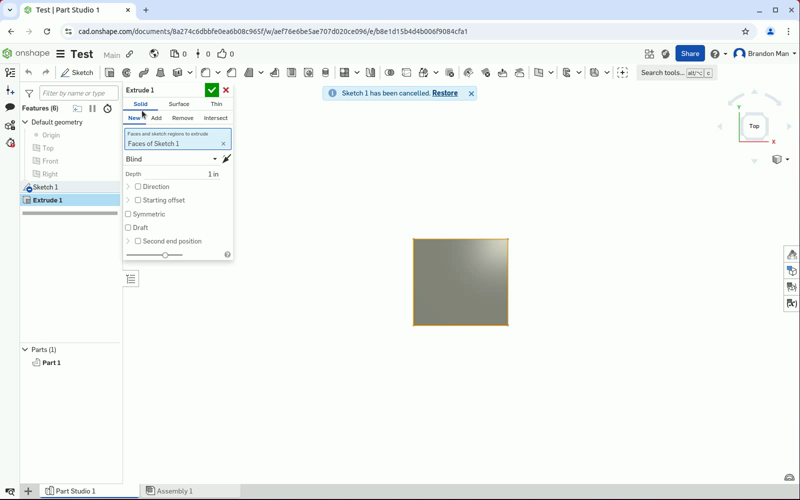
mouse_move(137, 120)
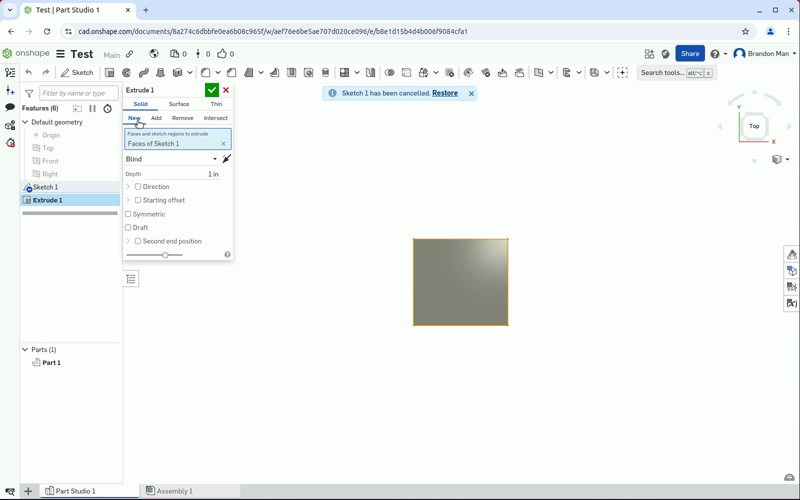
click(137, 120)
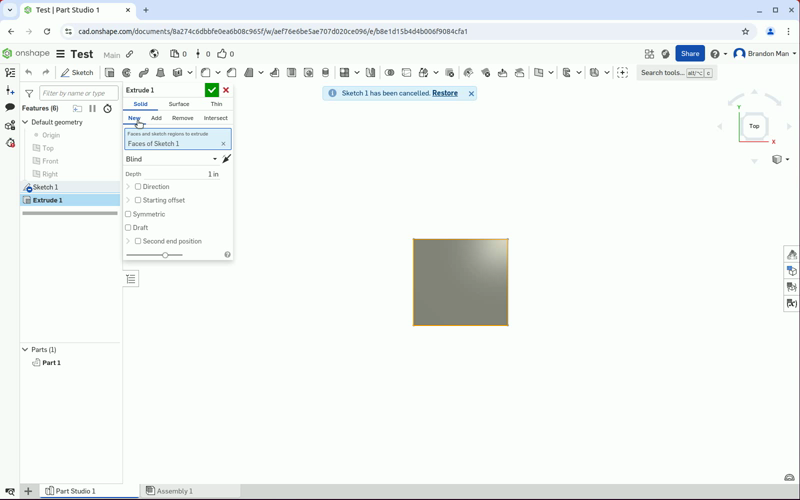
key(tab, 4)
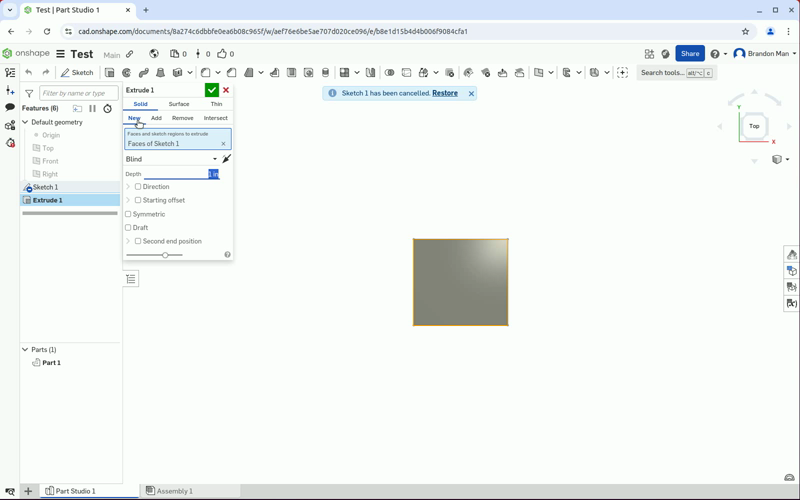
text(23.108)
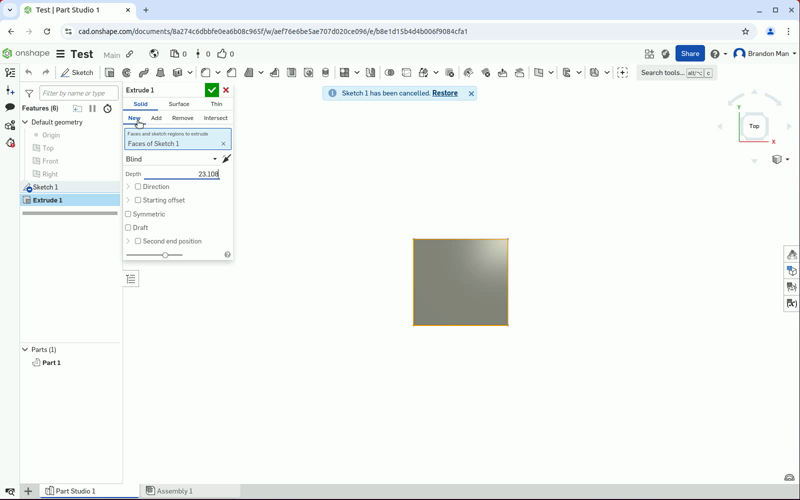
key(enter)
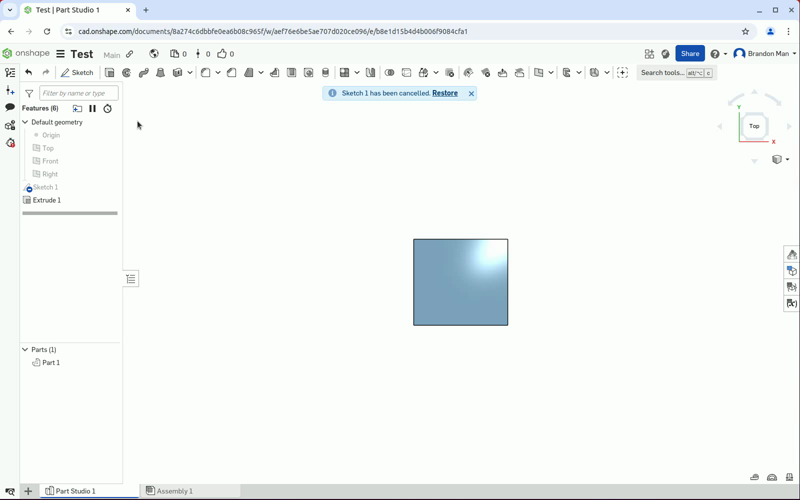
key(shift+h)
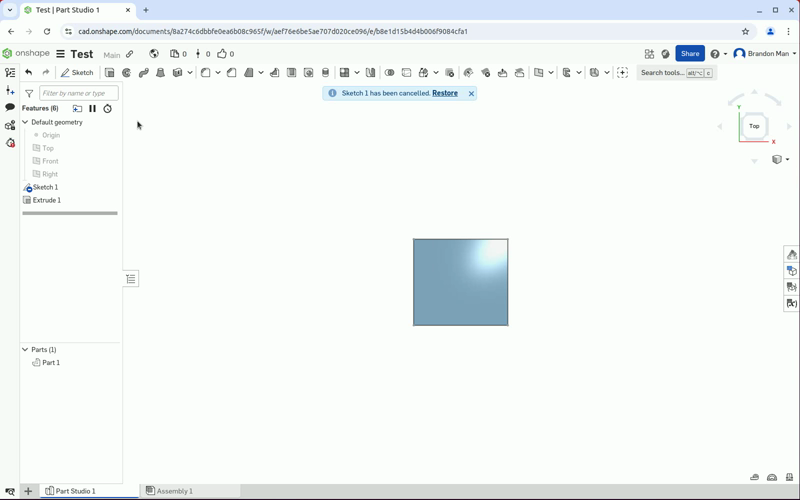
key(shift+h)
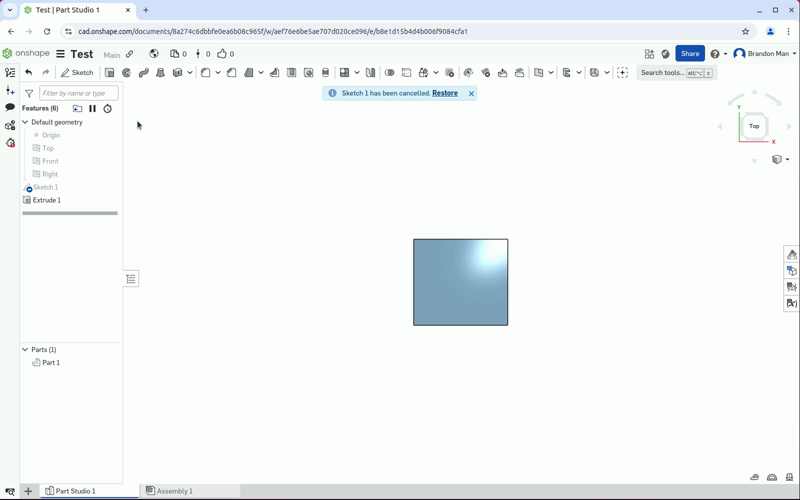
mouse_move(73, 189)
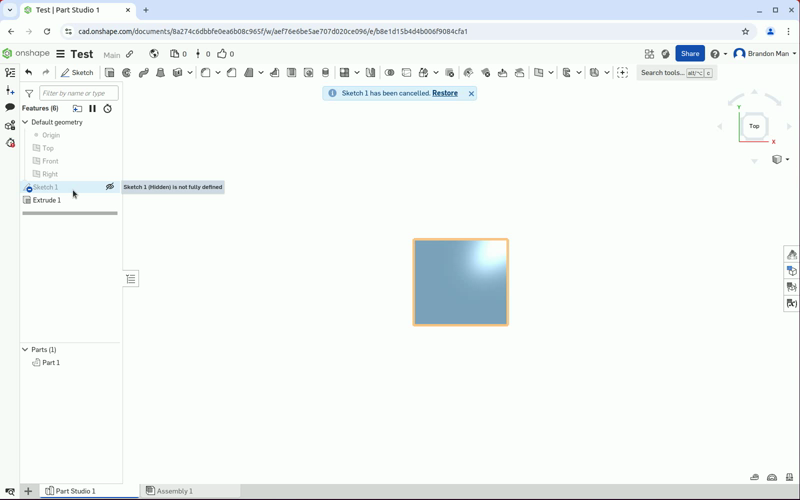
click(73, 189)
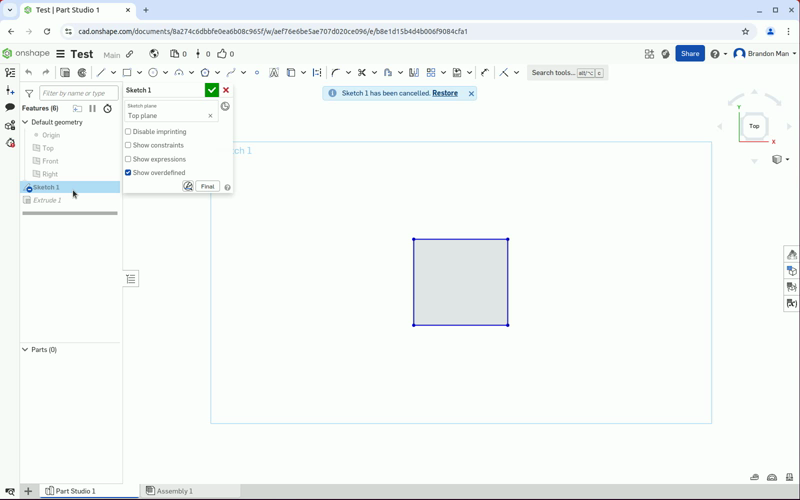
mouse_move(229, 92)
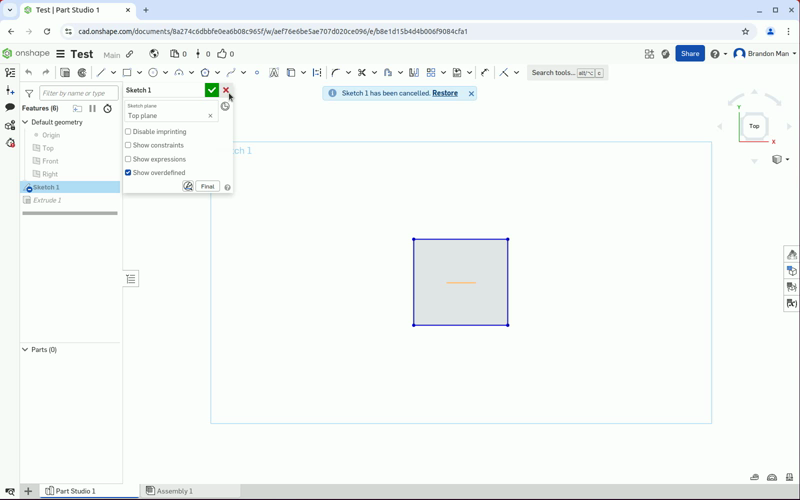
click(229, 92)
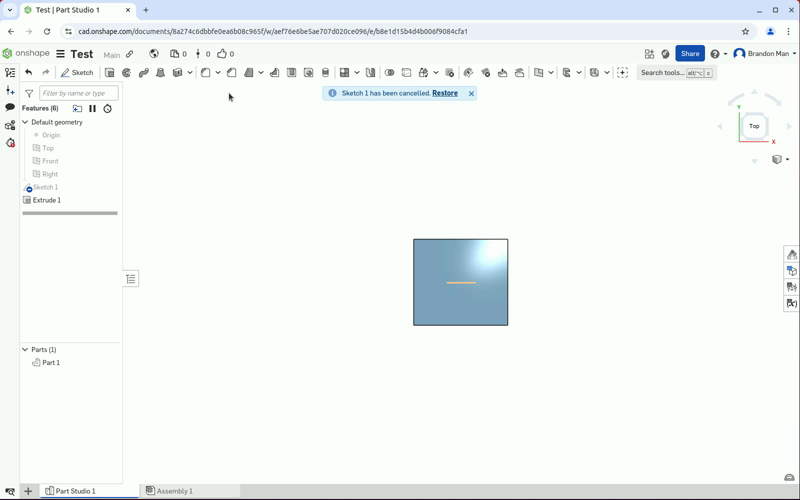
mouse_move(73, 352)
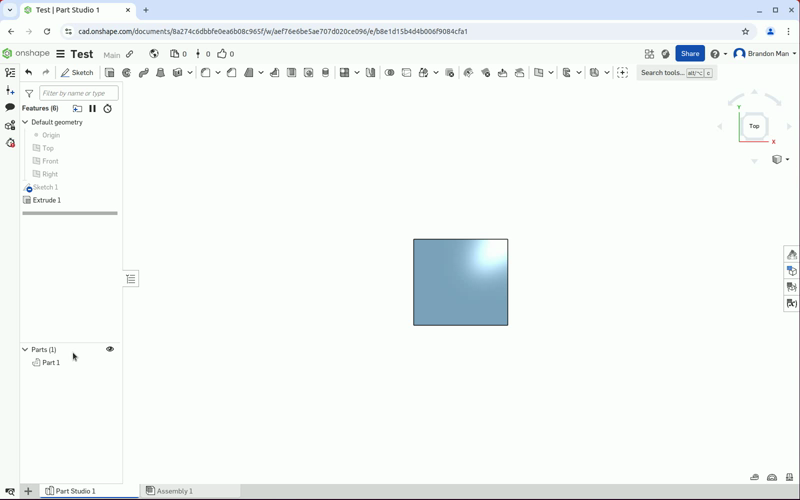
key(y)
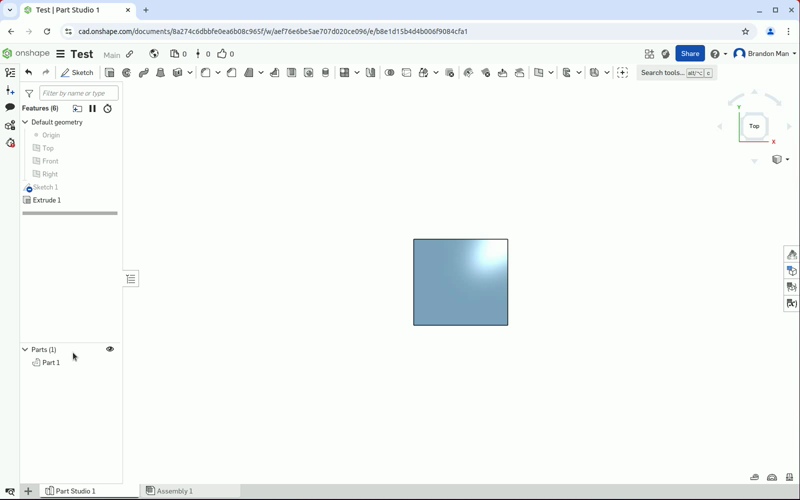
key(shift+p)
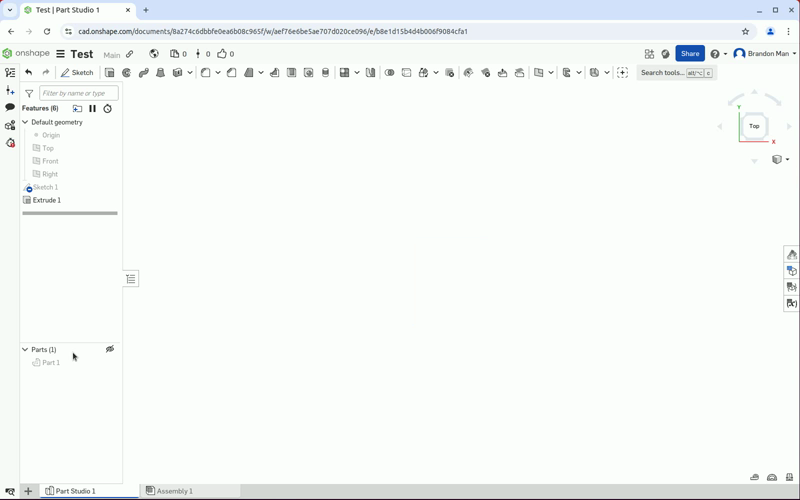
key(space)
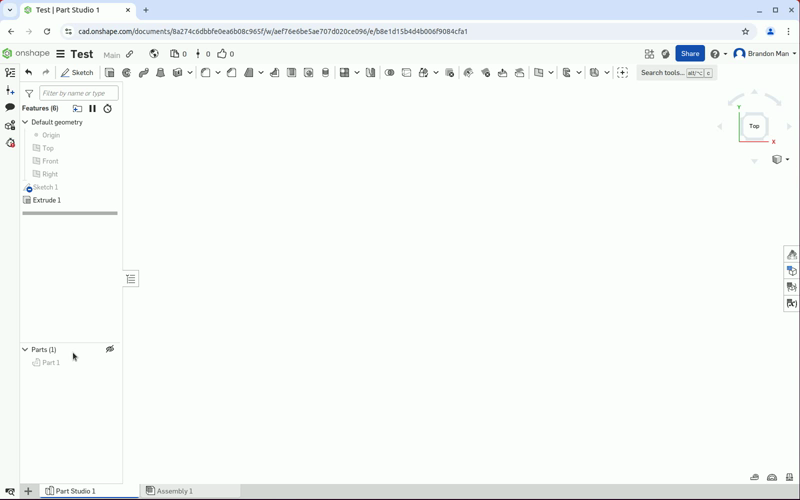
key_down(shift)
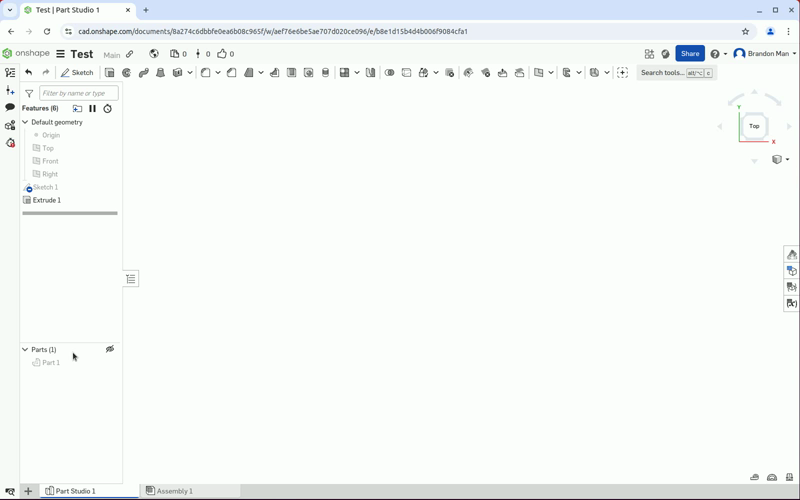
key(up)
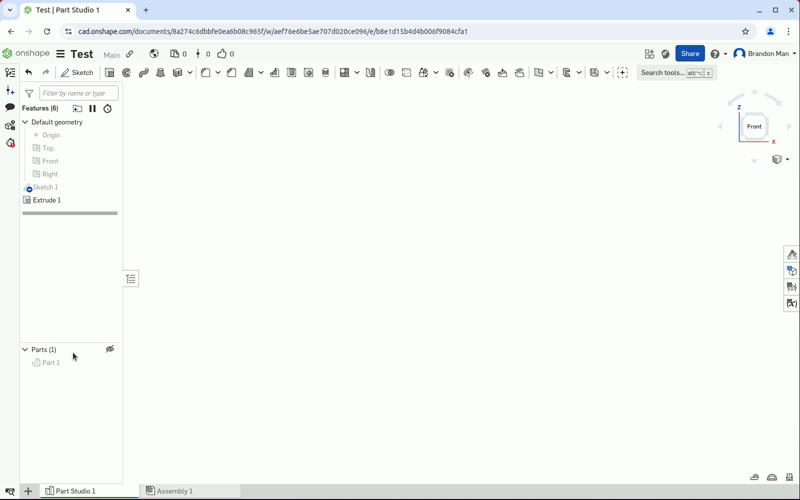
key_up(shift)
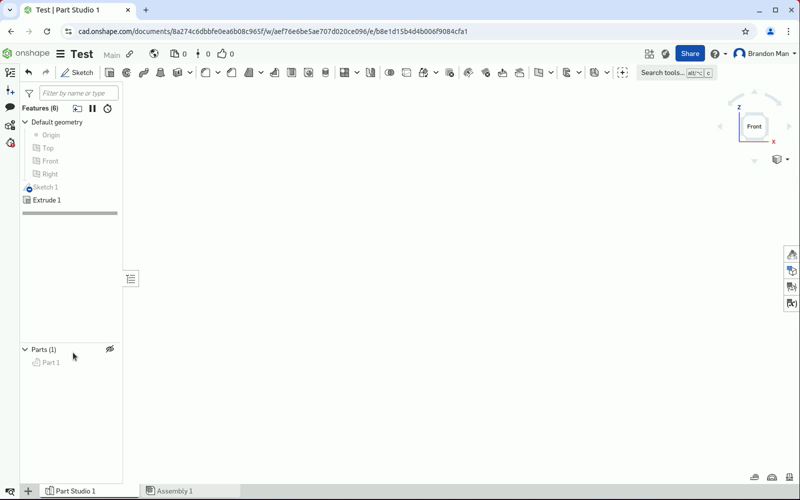
mouse_move(73, 352)
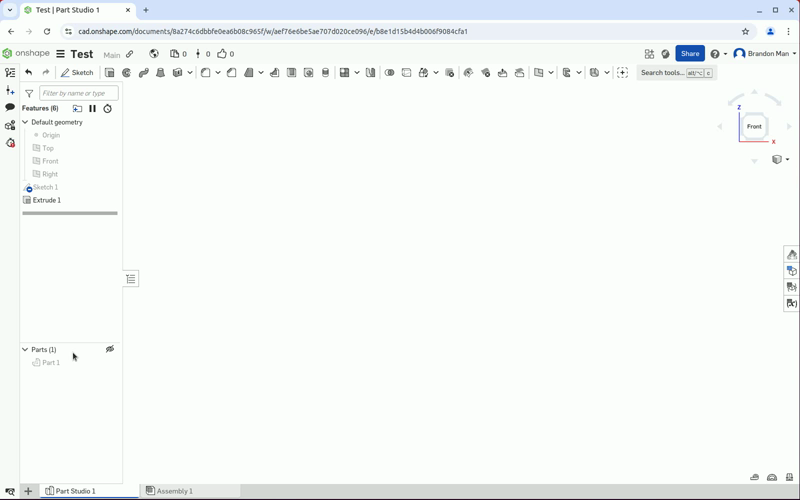
key(shift+y)
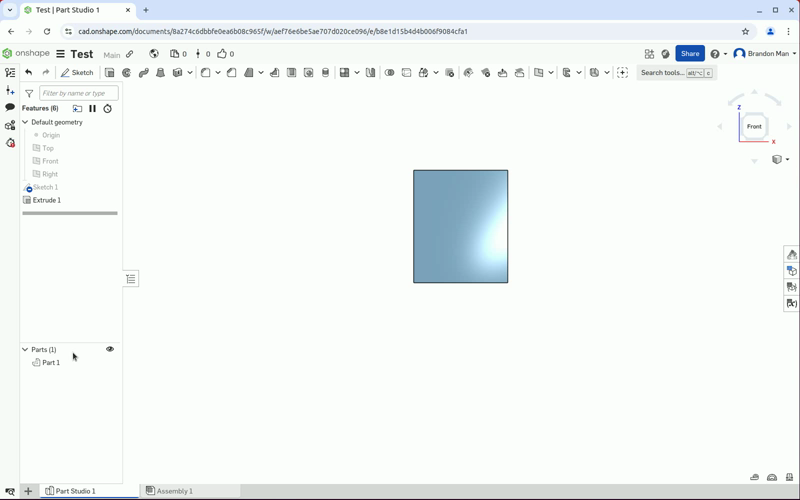
mouse_move(541, 75)
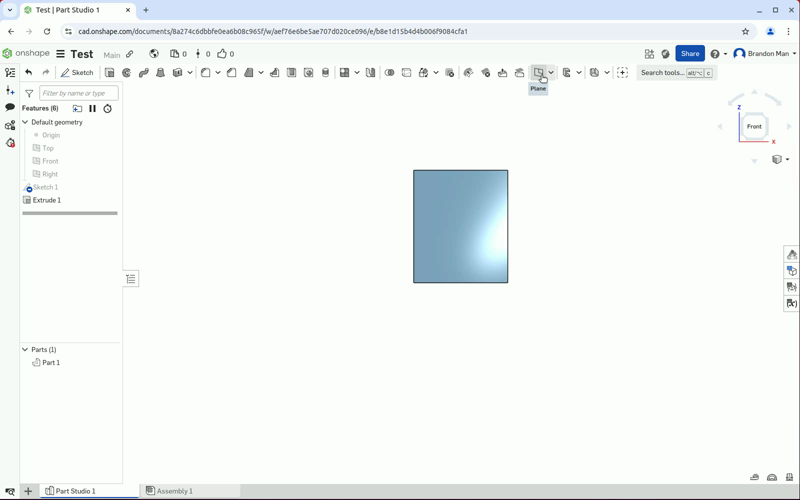
click(541, 75)
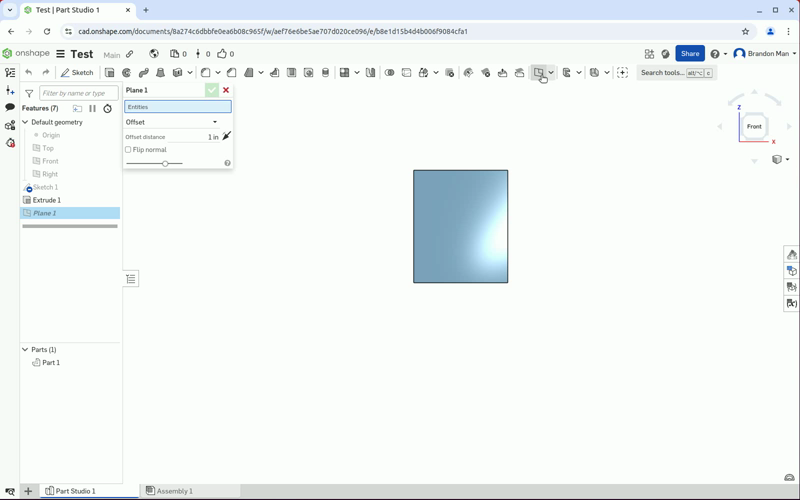
mouse_move(73, 163)
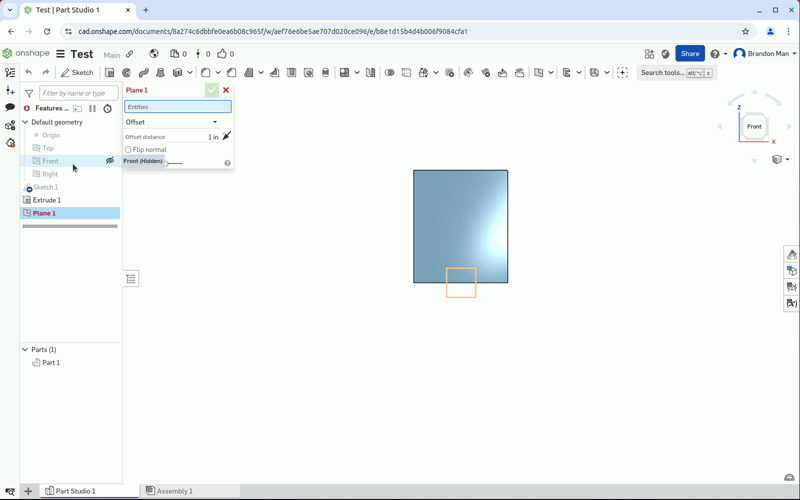
click(73, 163)
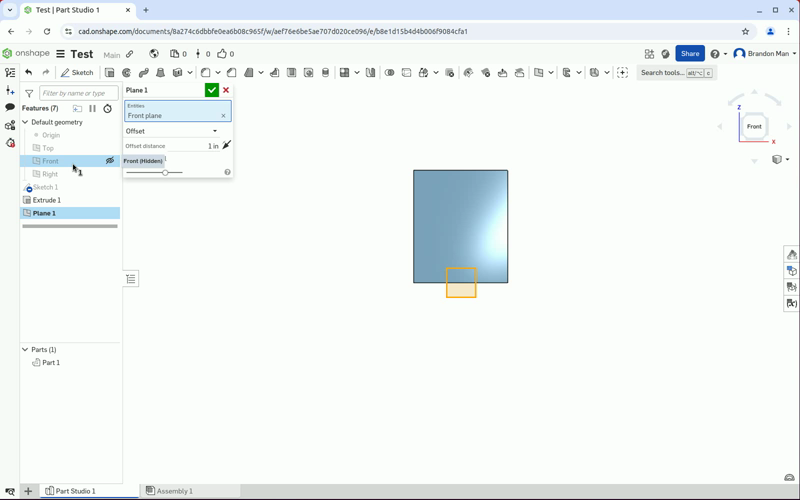
key(tab, 2)
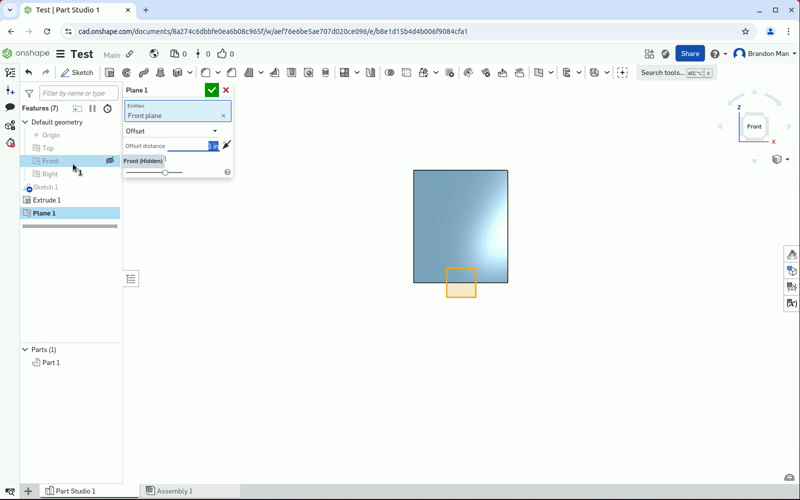
text(8.658)
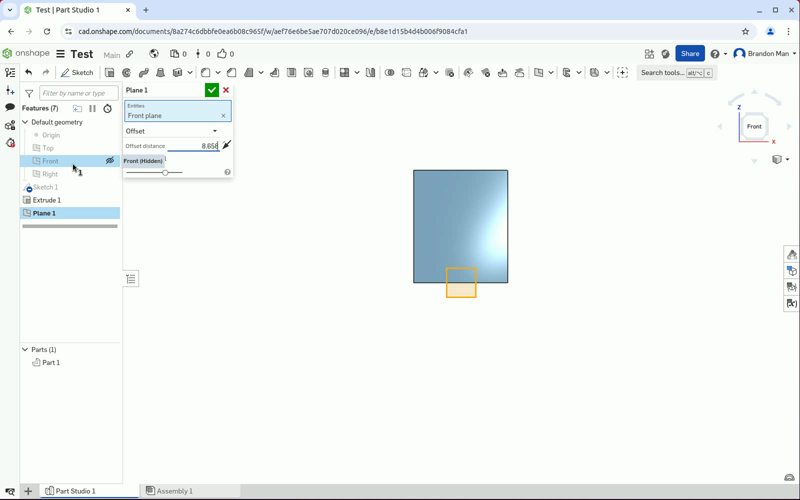
key(enter, 2)
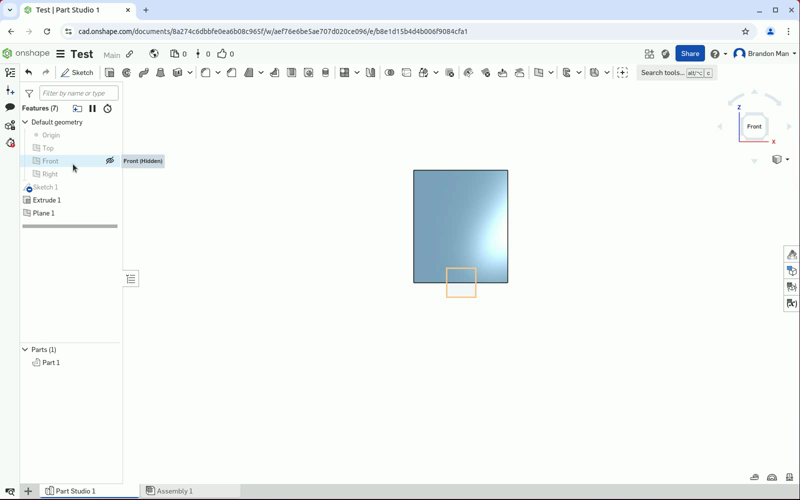
key(shift+s)
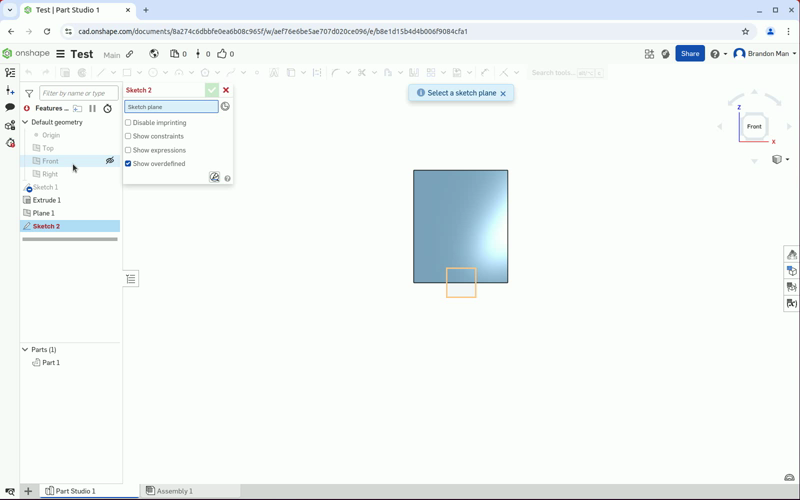
mouse_move(73, 215)
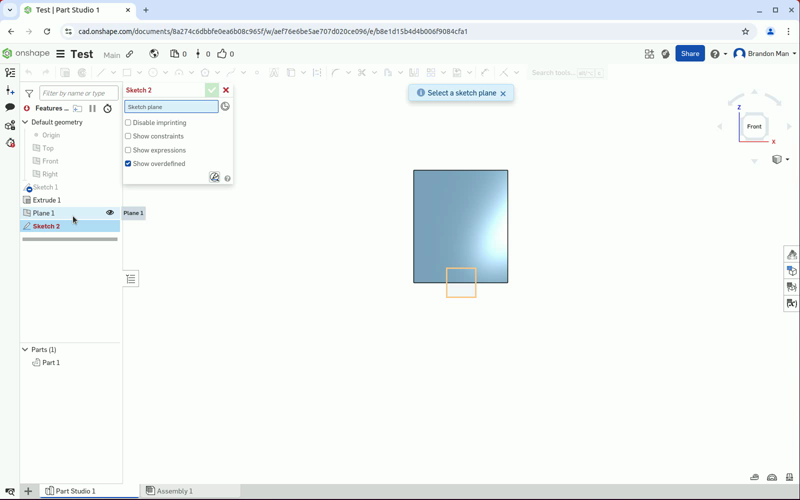
click(73, 215)
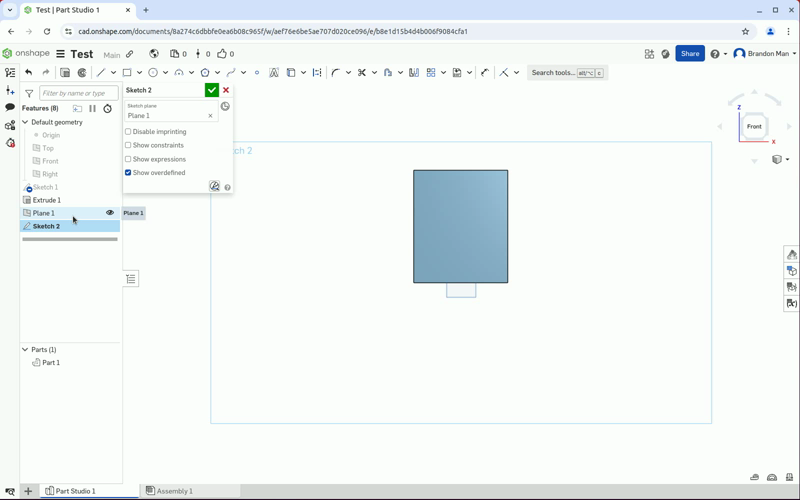
mouse_move(73, 352)
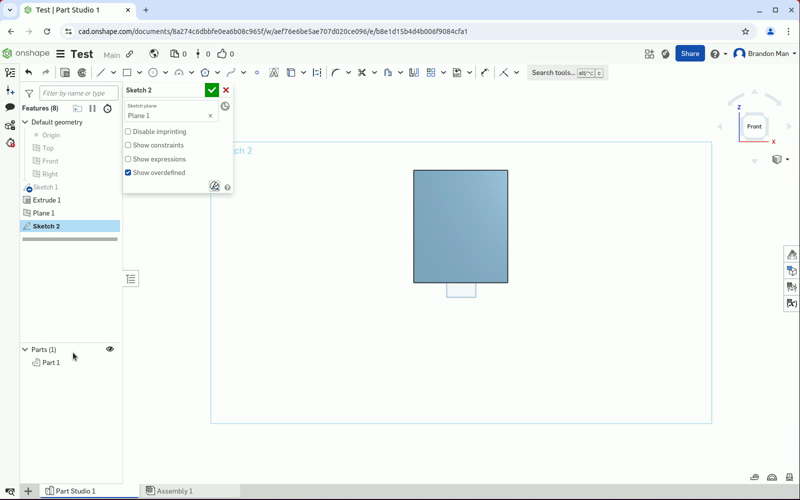
key(y)
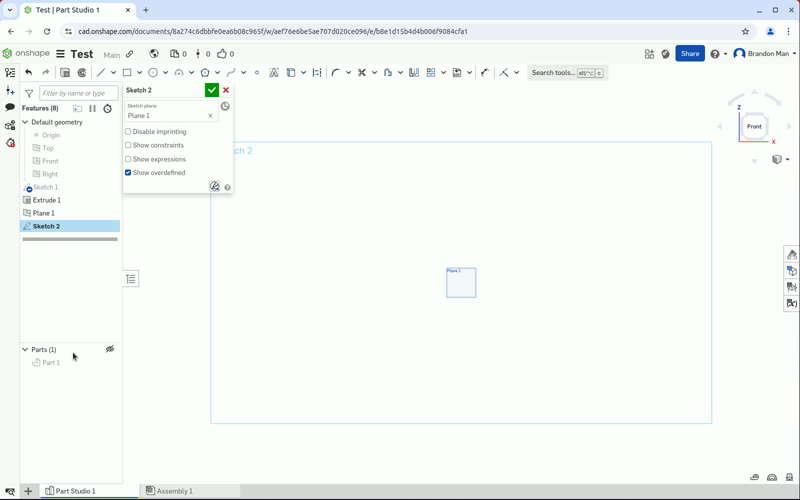
key(l)
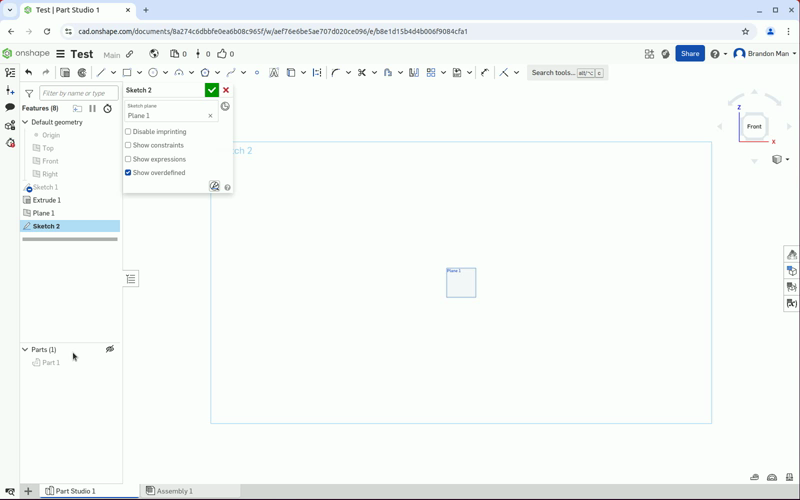
key_down(shift)
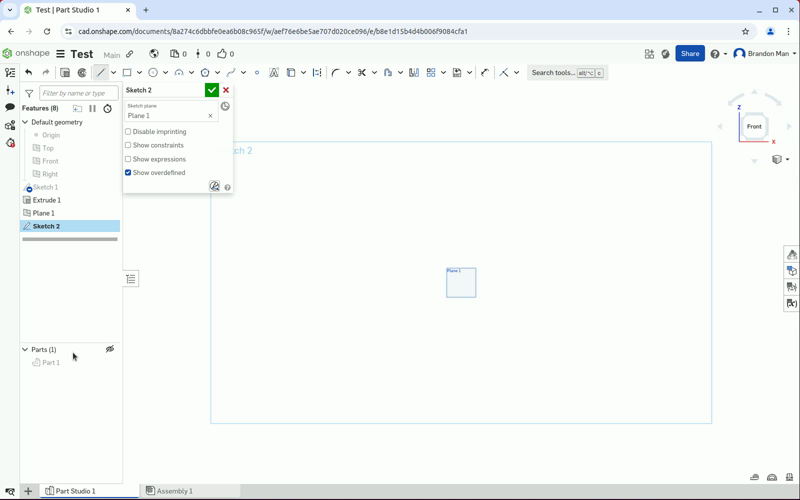
mouse_move(419, 276)
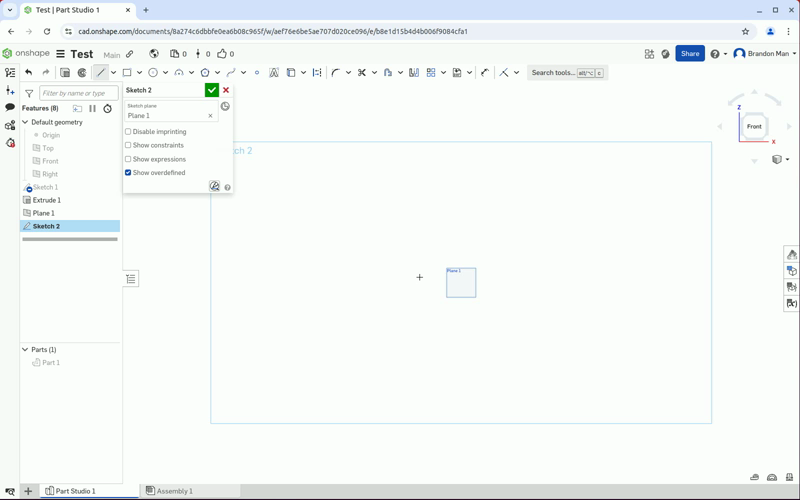
click(419, 276)
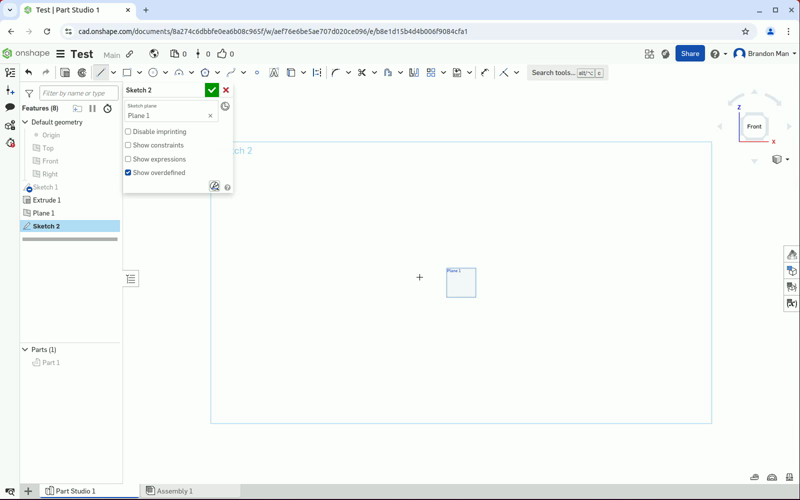
key_up(shift)
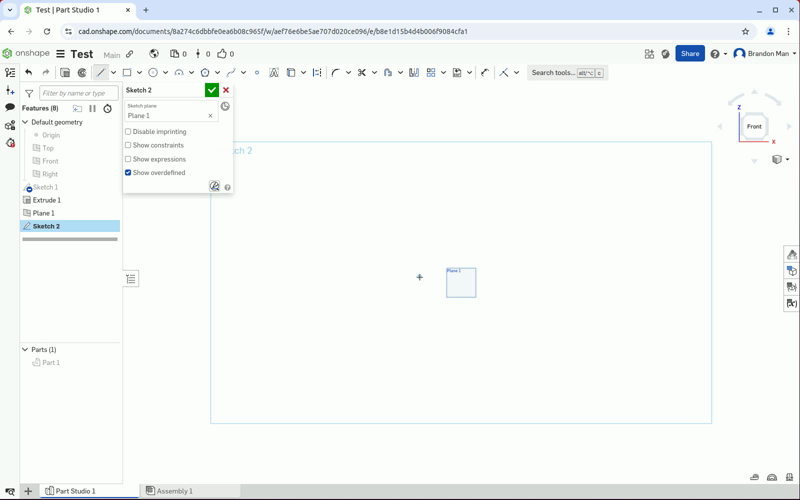
key_down(shift)
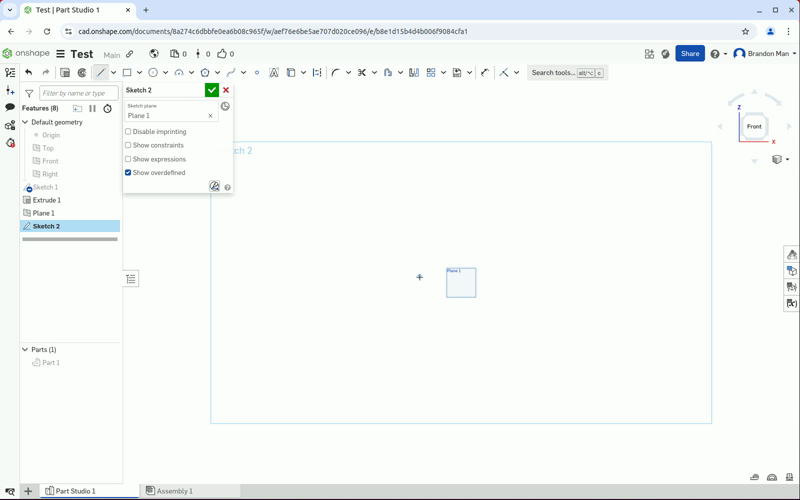
mouse_move(502, 277)
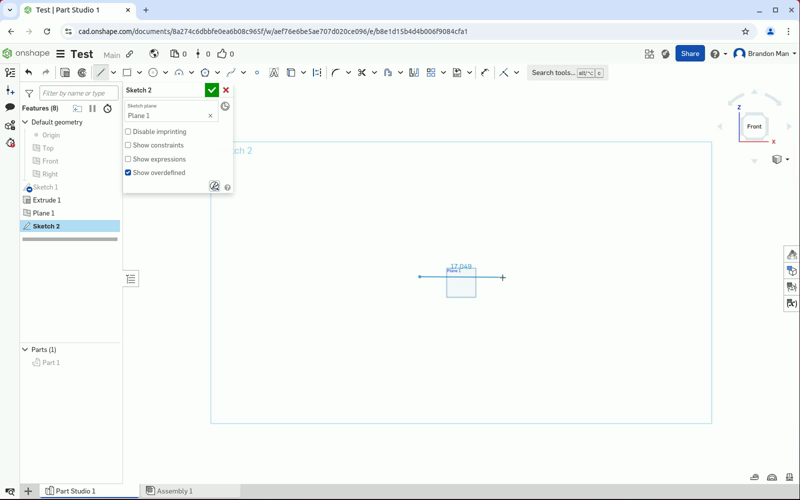
click(502, 277)
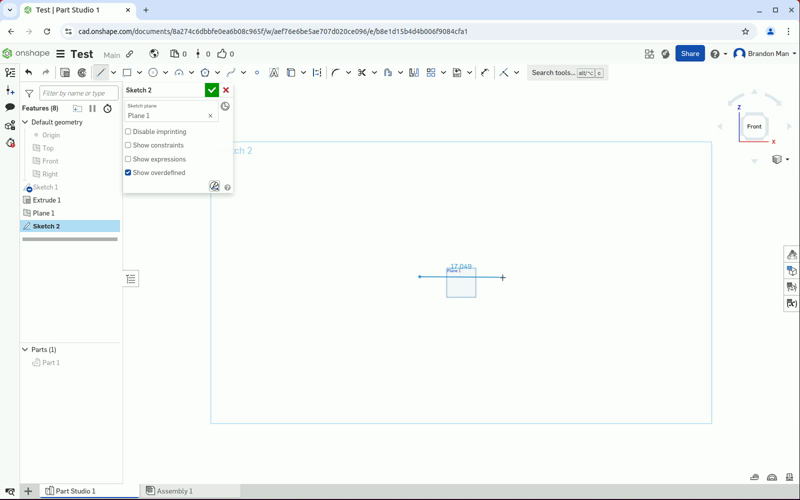
key_up(shift)
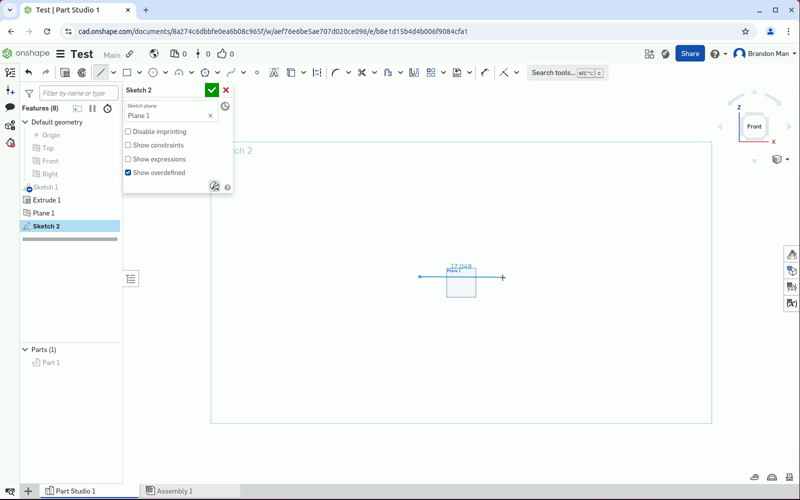
key_down(shift)
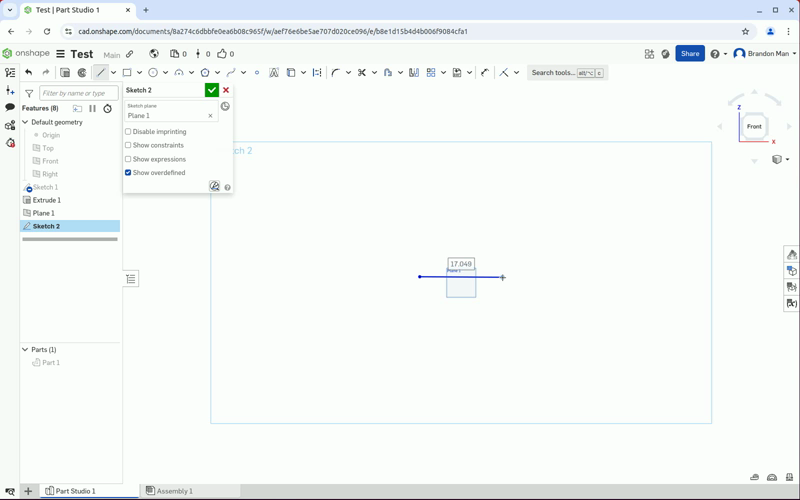
mouse_move(502, 174)
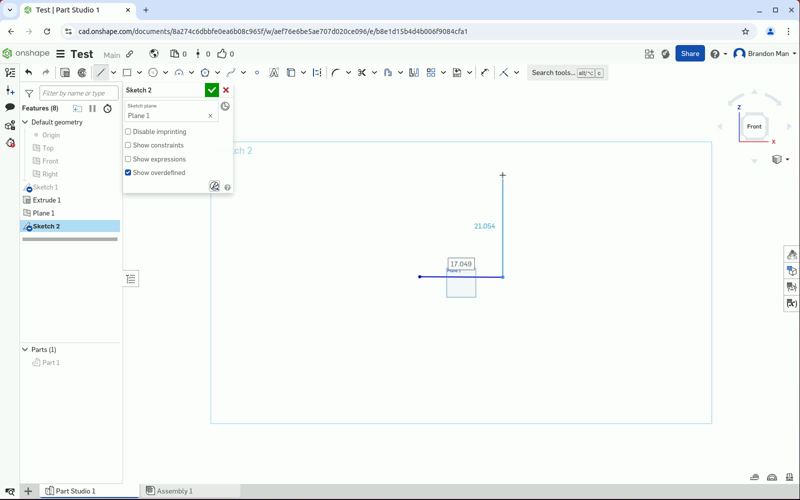
click(502, 174)
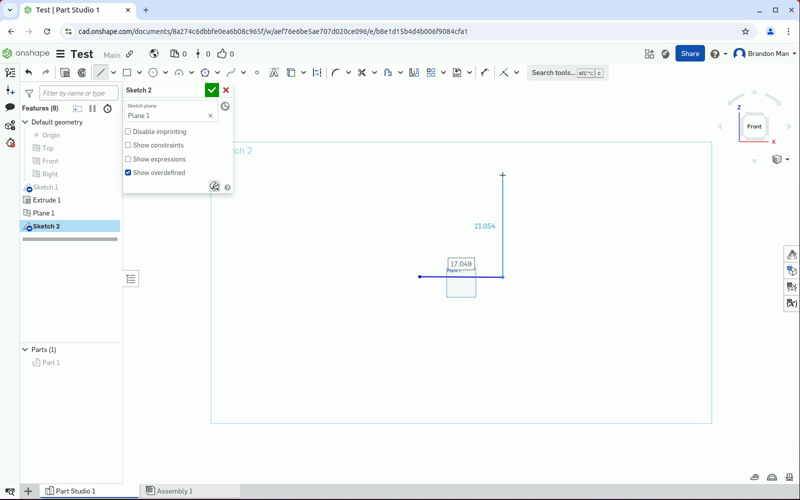
key_up(shift)
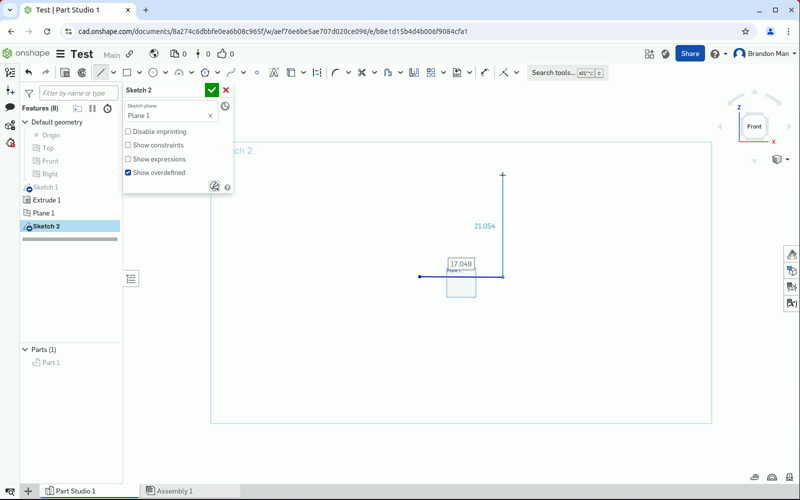
key_down(shift)
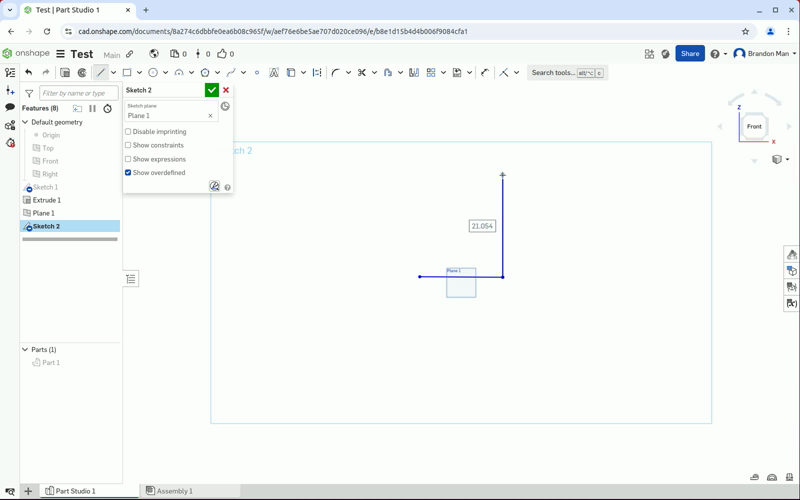
mouse_move(419, 174)
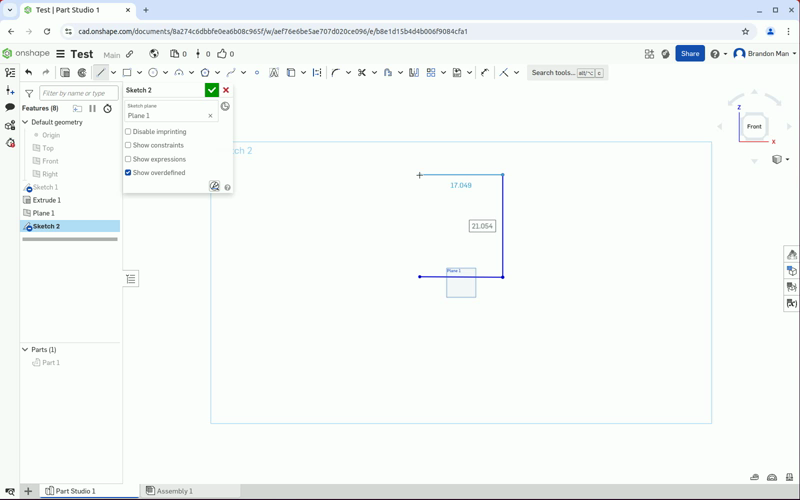
click(419, 174)
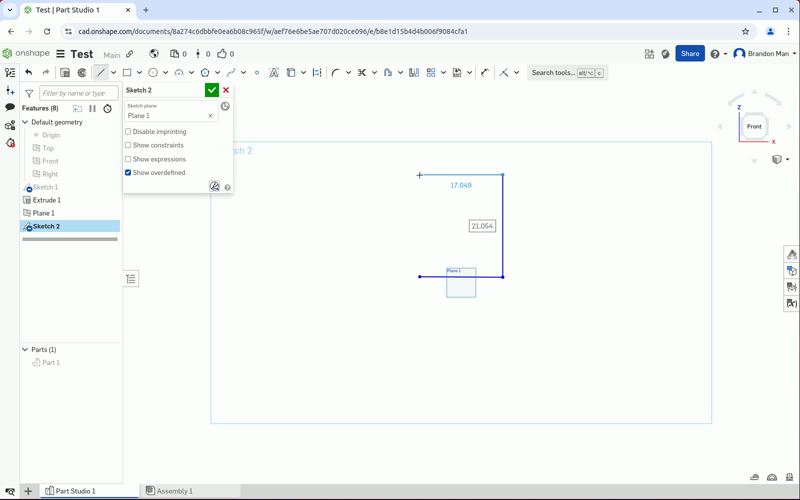
key_up(shift)
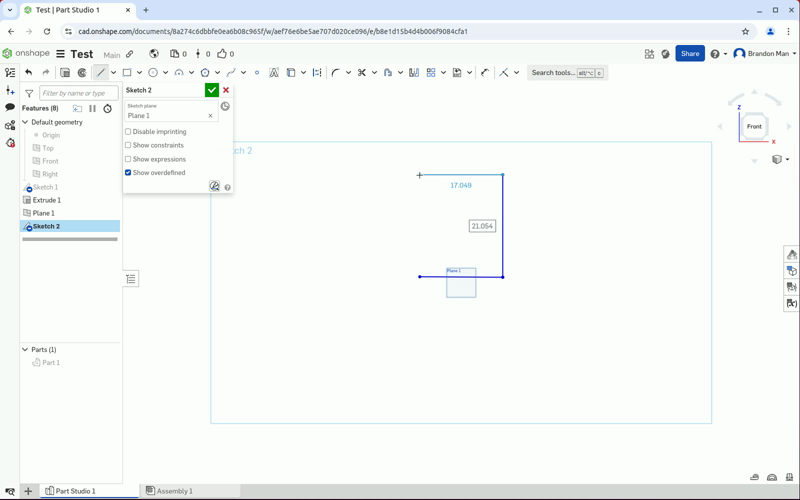
key_down(shift)
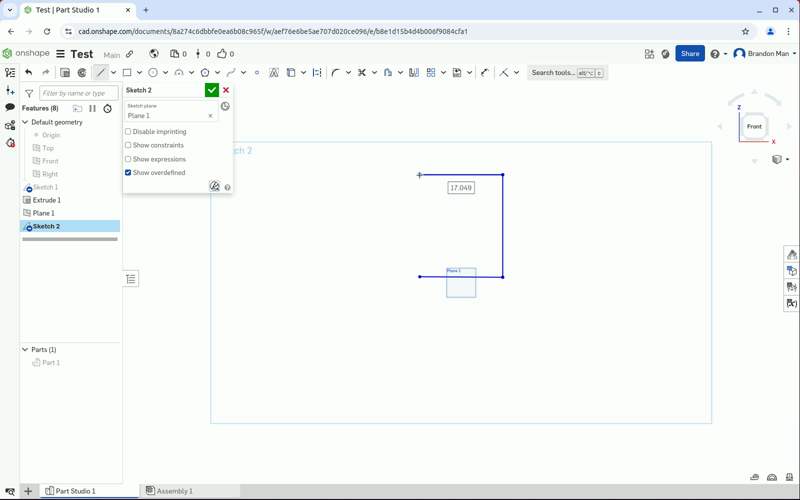
mouse_move(419, 276)
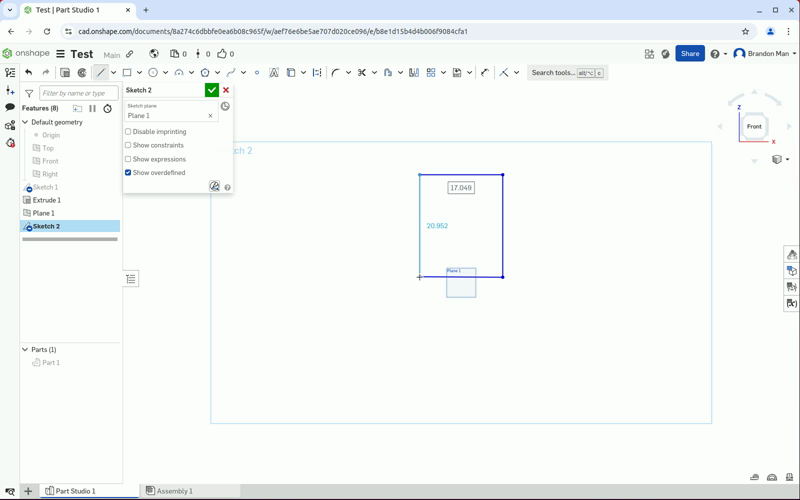
key_up(shift)
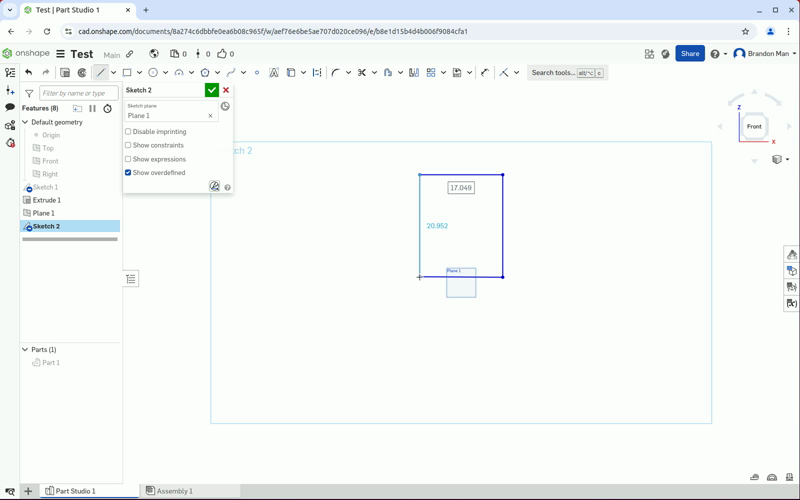
click(419, 276)
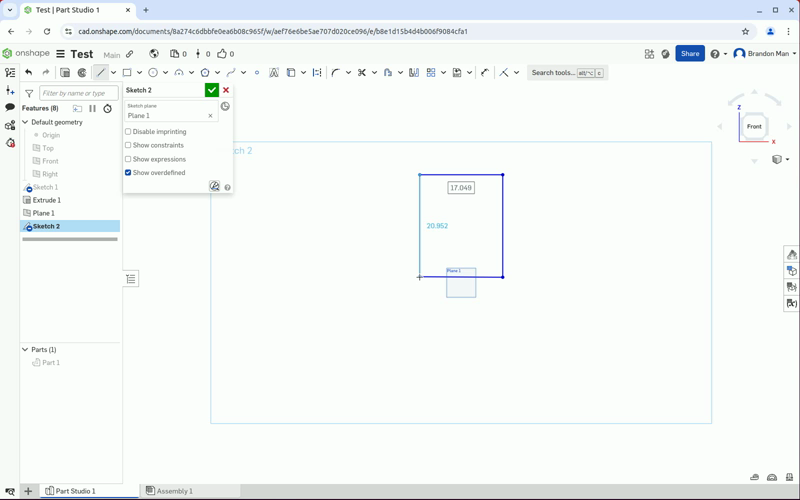
key(esc)
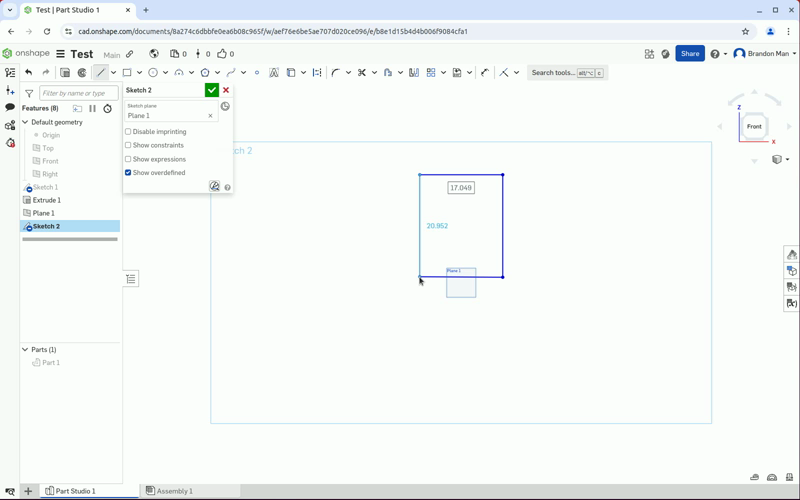
mouse_move(449, 269)
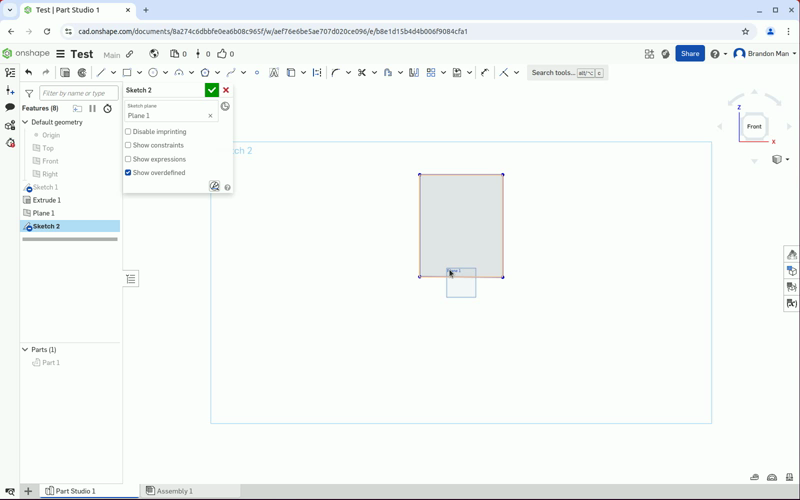
click(449, 269)
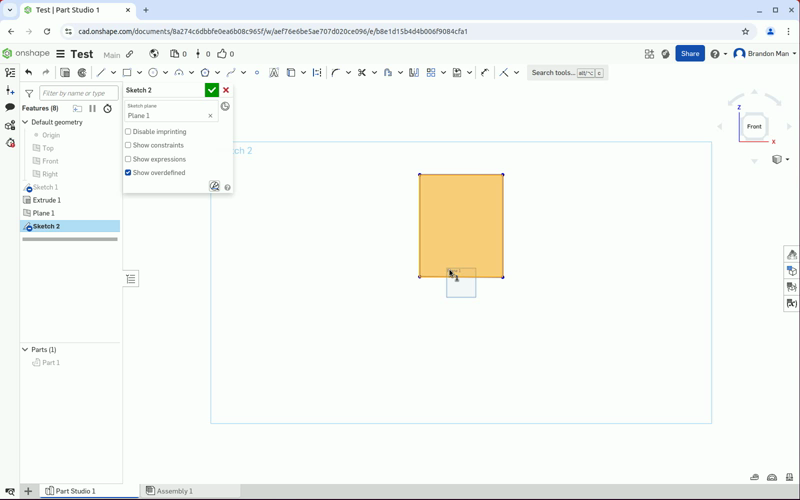
mouse_move(73, 352)
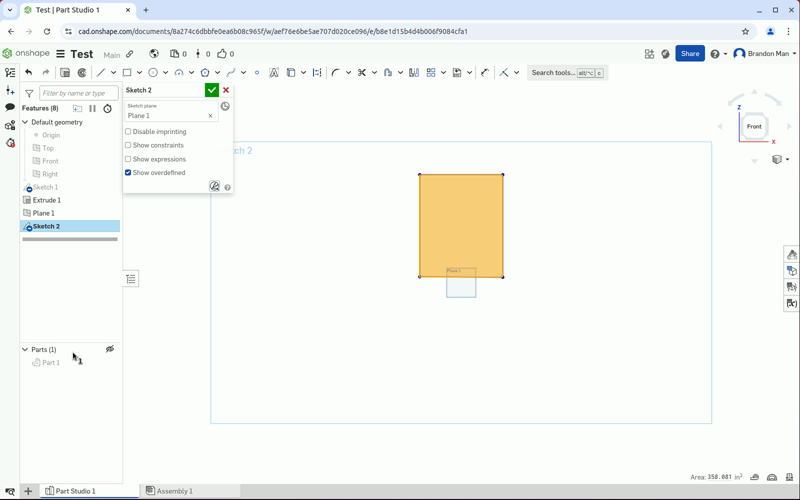
key(shift+y)
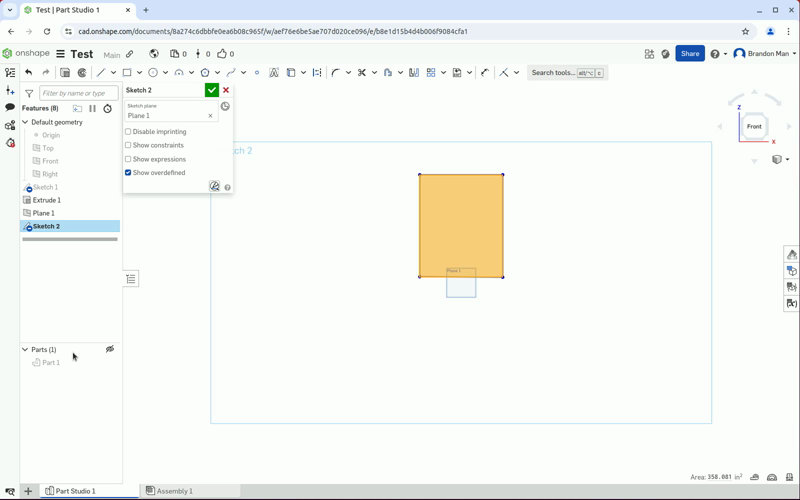
key(shift+e)
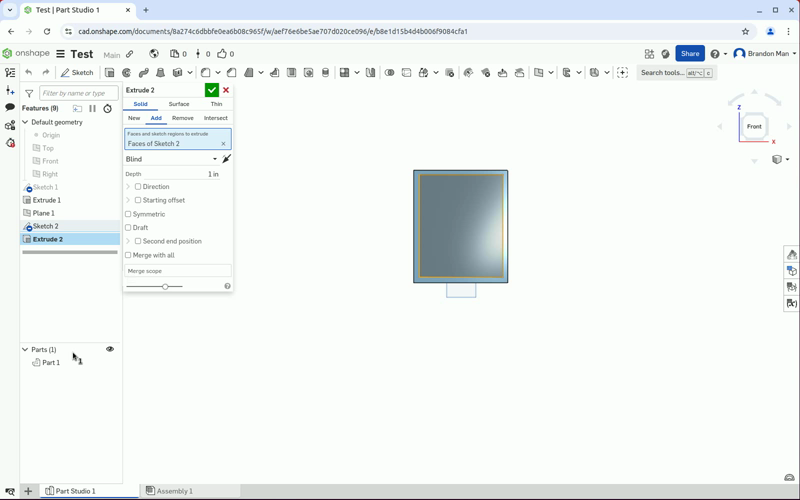
mouse_move(143, 106)
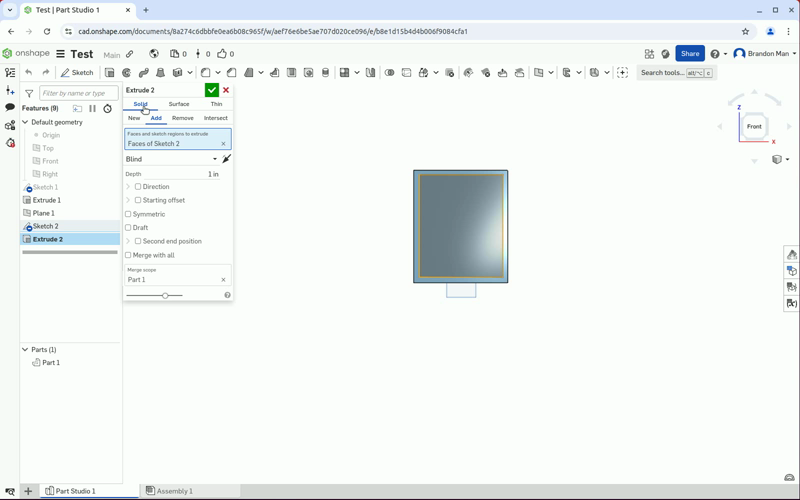
click(143, 106)
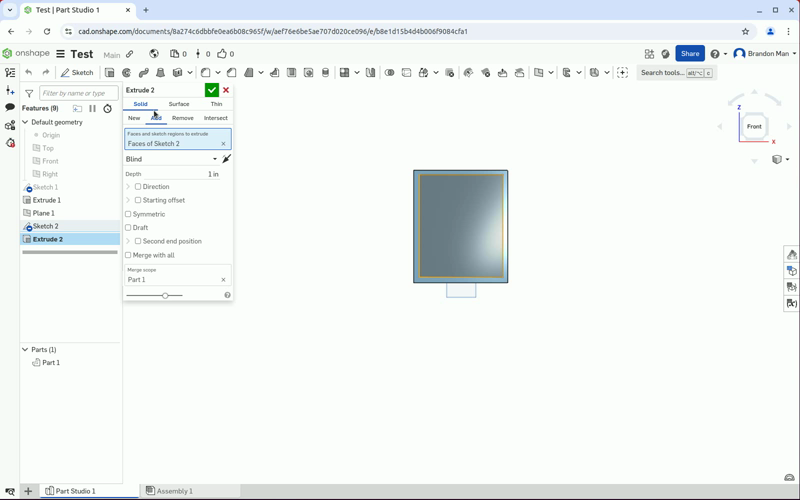
mouse_move(186, 120)
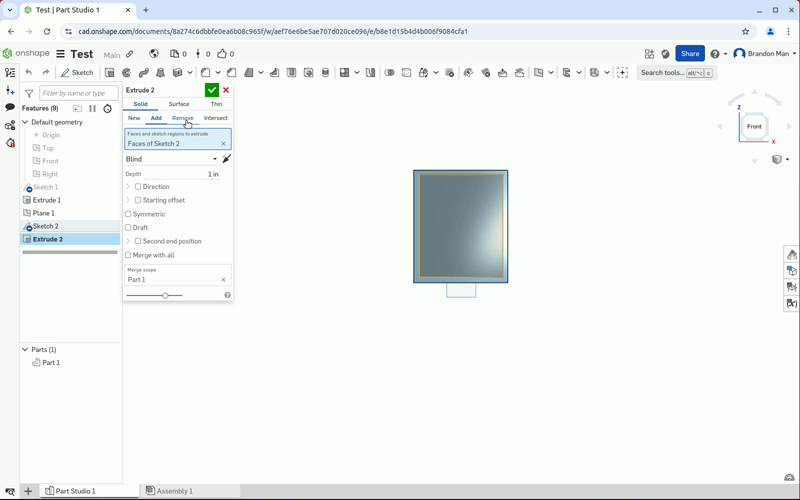
click(186, 120)
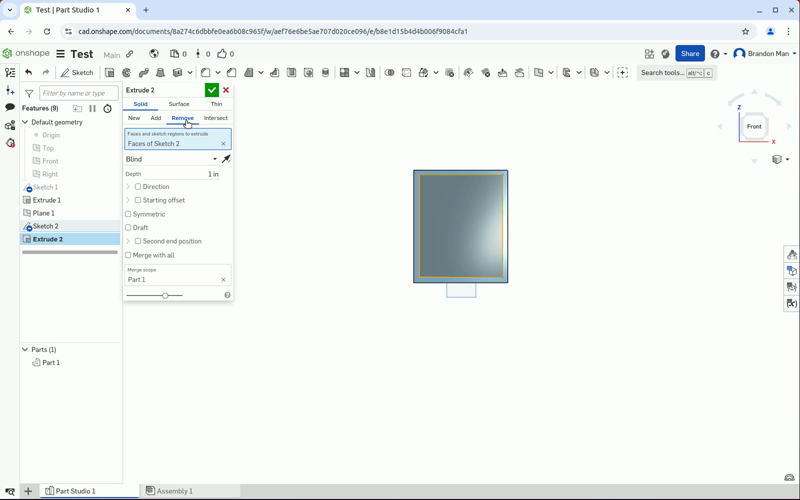
key(tab, 4)
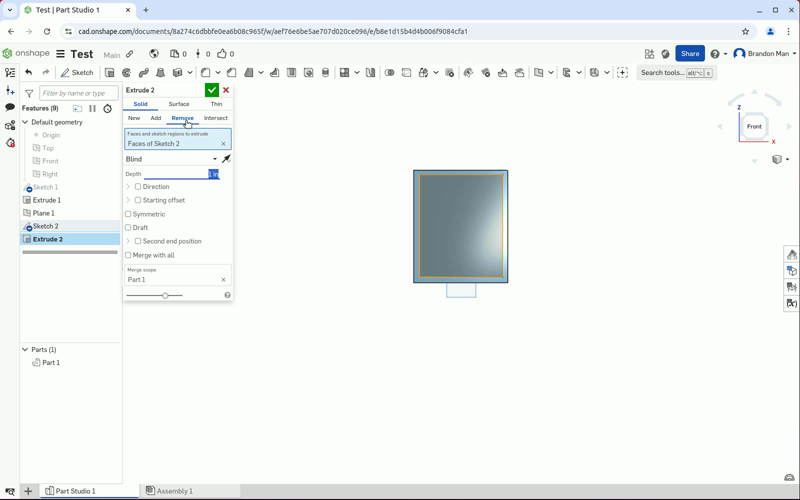
text(0.481)
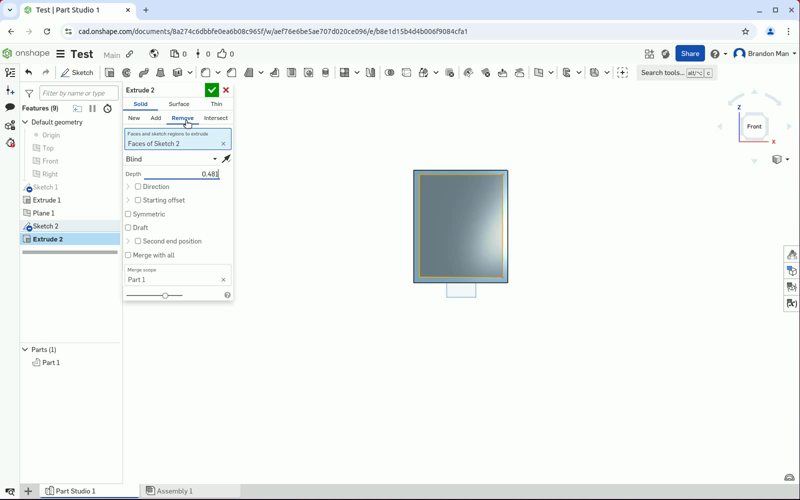
key(tab, 6)
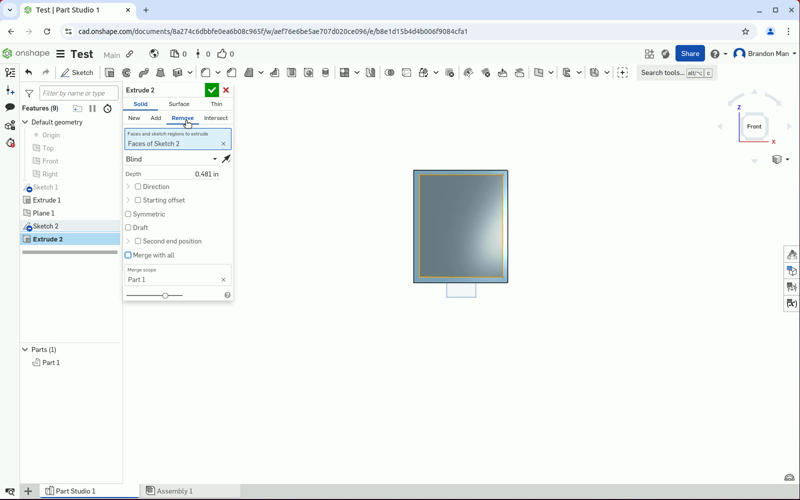
key(space)
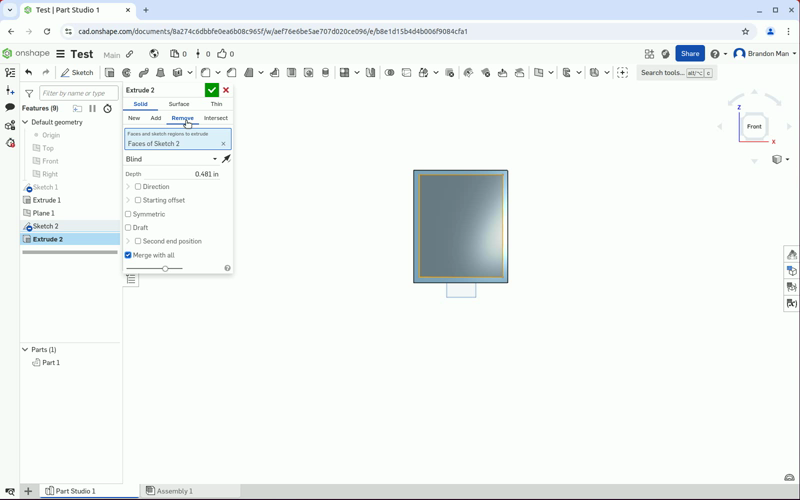
key(enter)
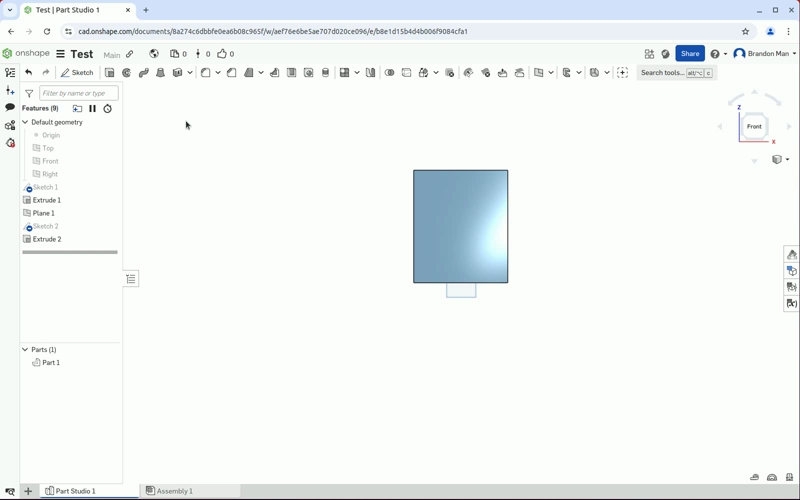
key(shift+h)
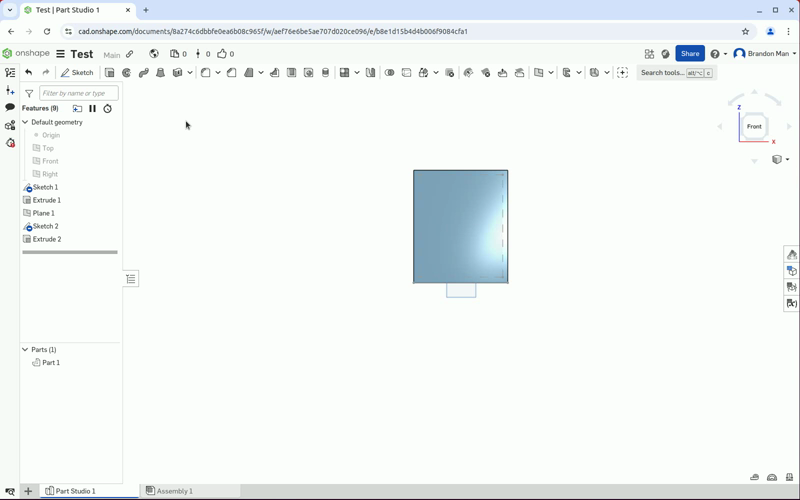
key(shift+h)
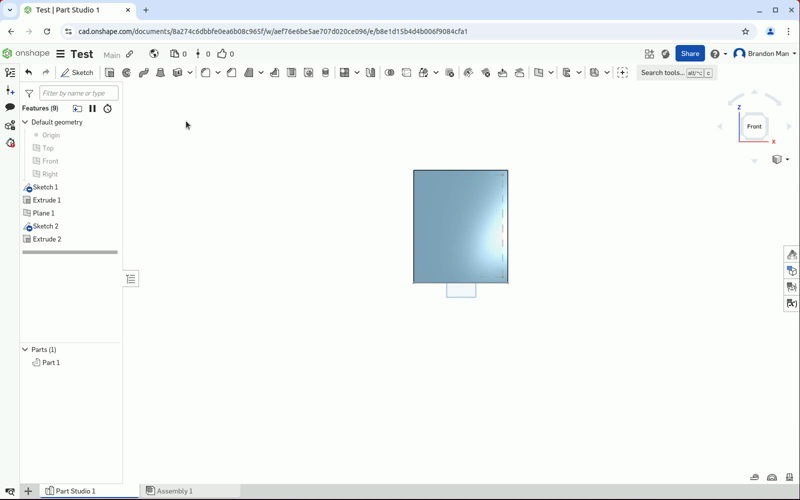
key(shift+7)
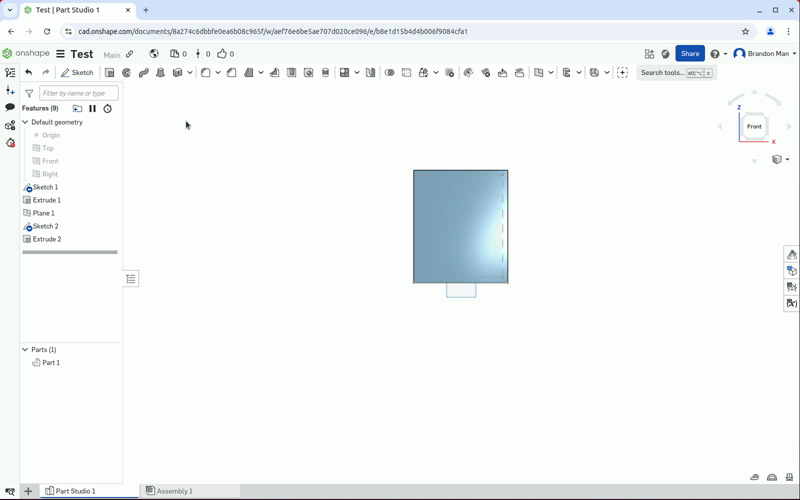
key(left, 2)
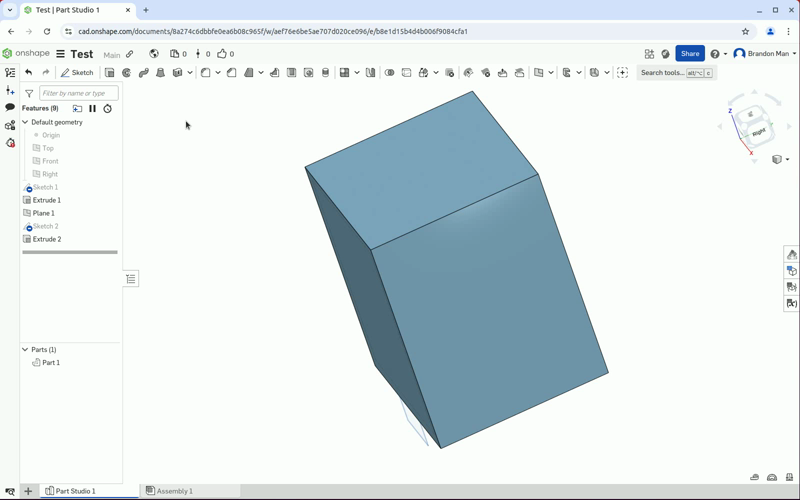
key(down, 2)
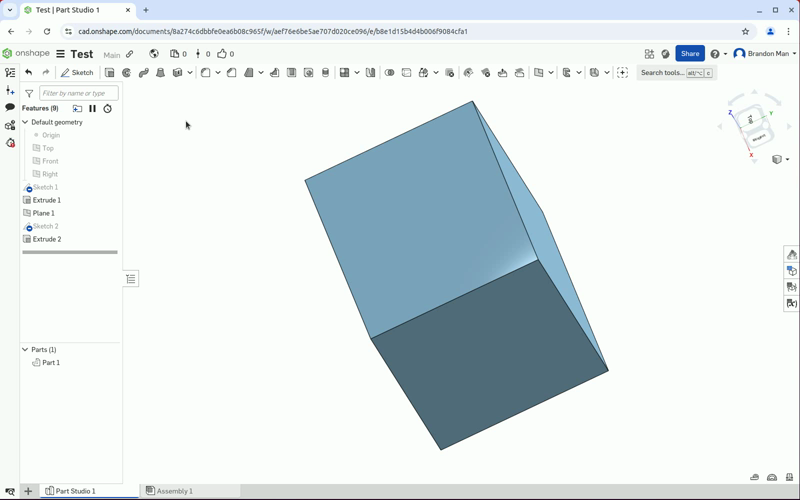
key(up, 2)
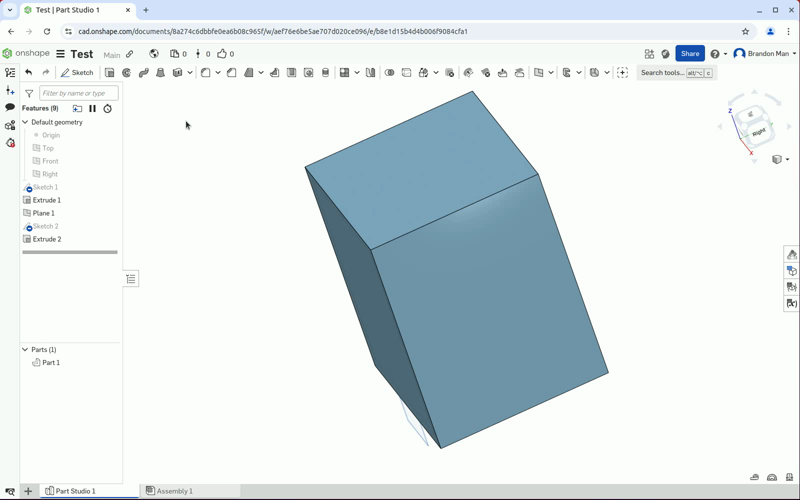
key(right, 2)
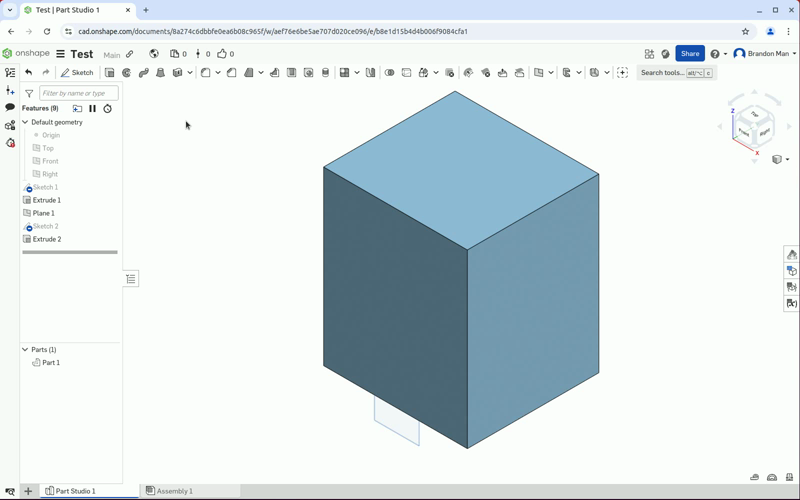
mouse_move(73, 189)
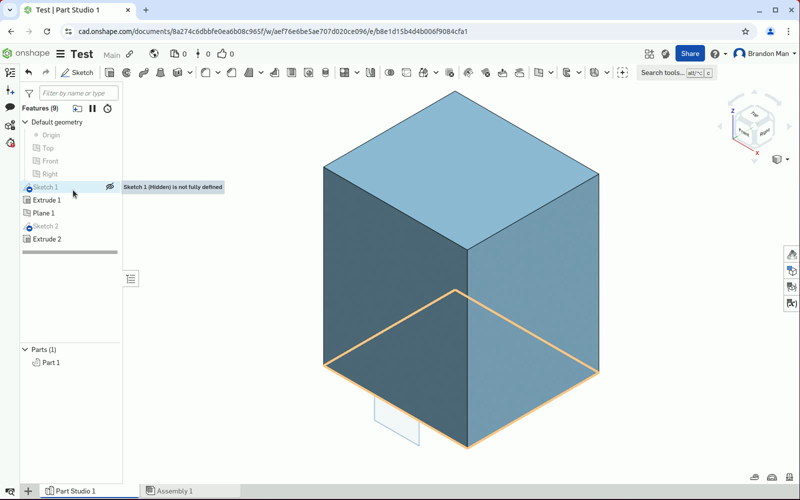
click(73, 189)